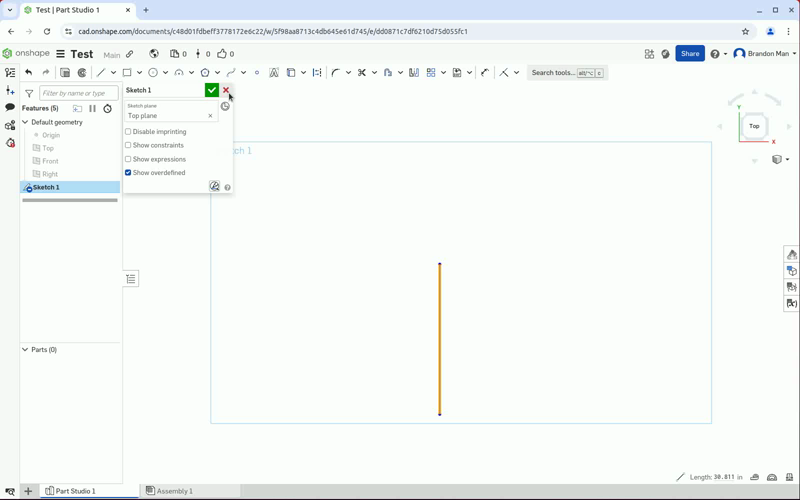
key(shift+h)
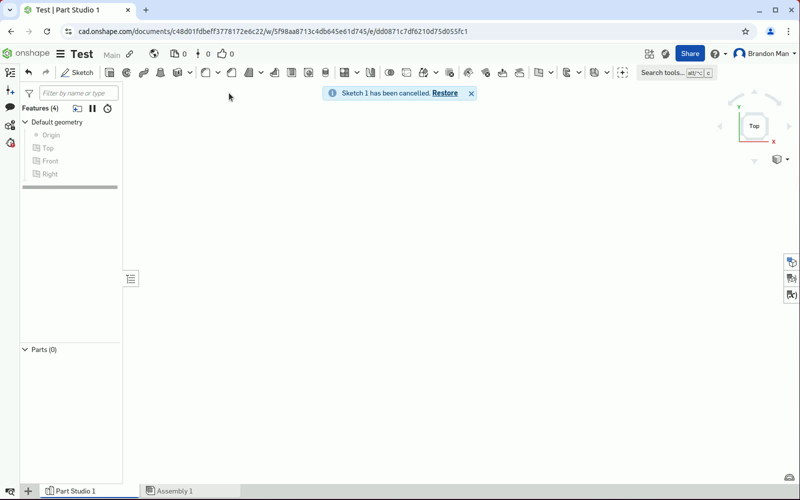
mouse_move(73, 352)
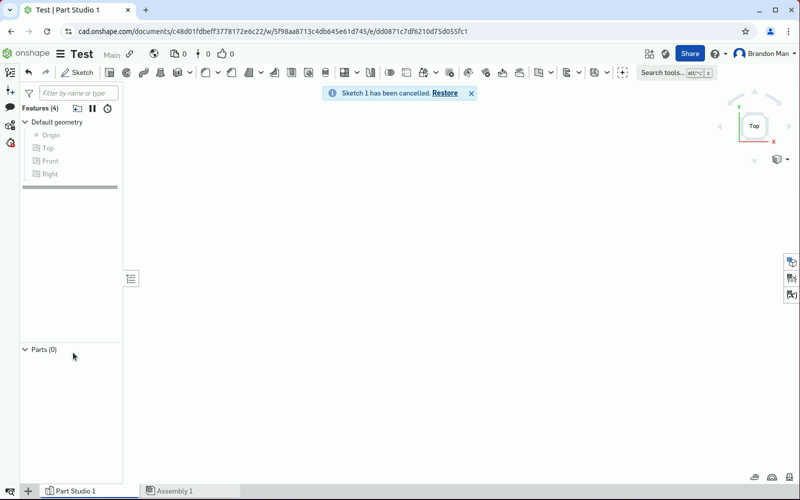
key(y)
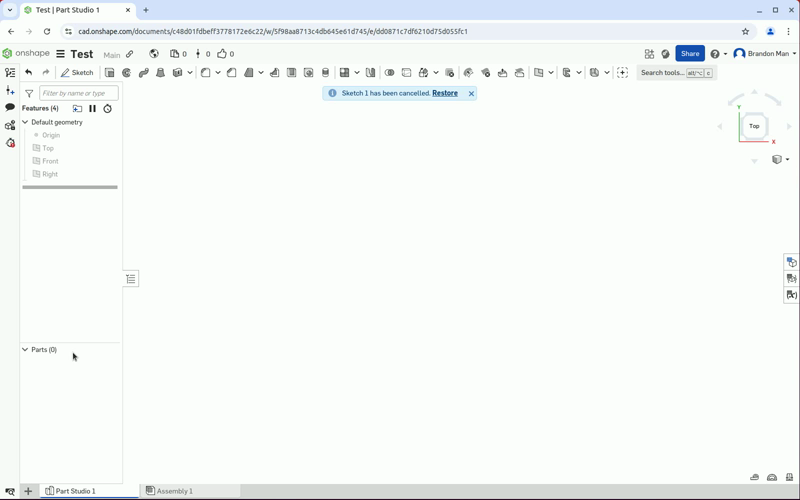
key(shift+p)
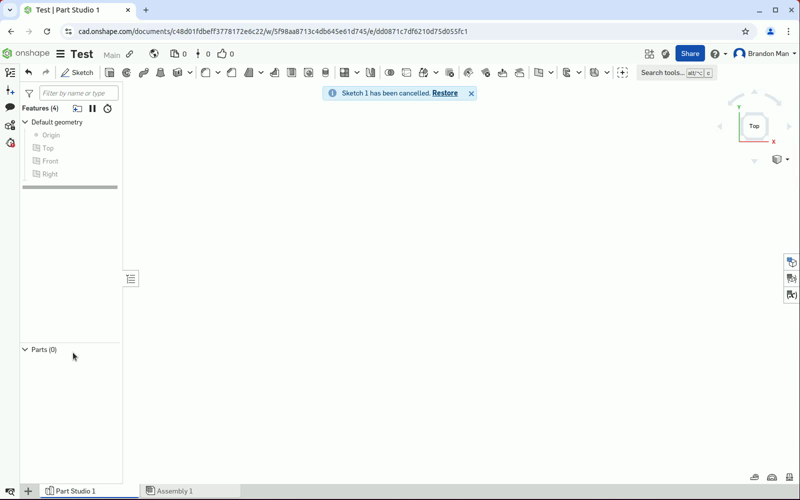
key(space)
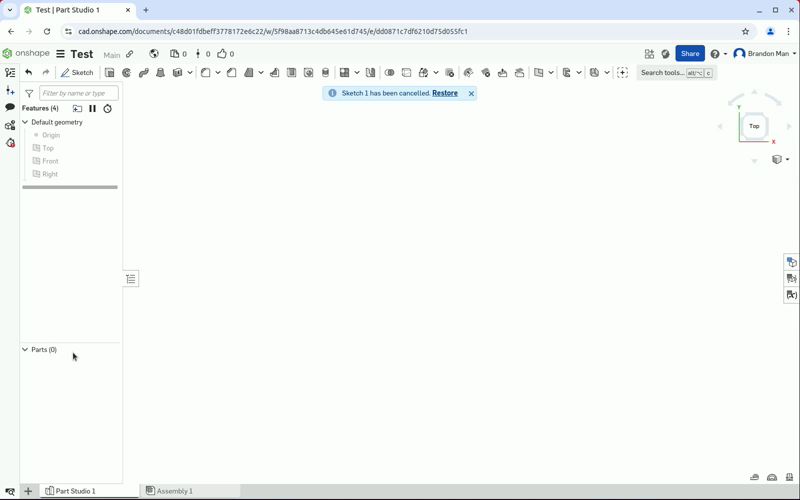
key_down(shift)
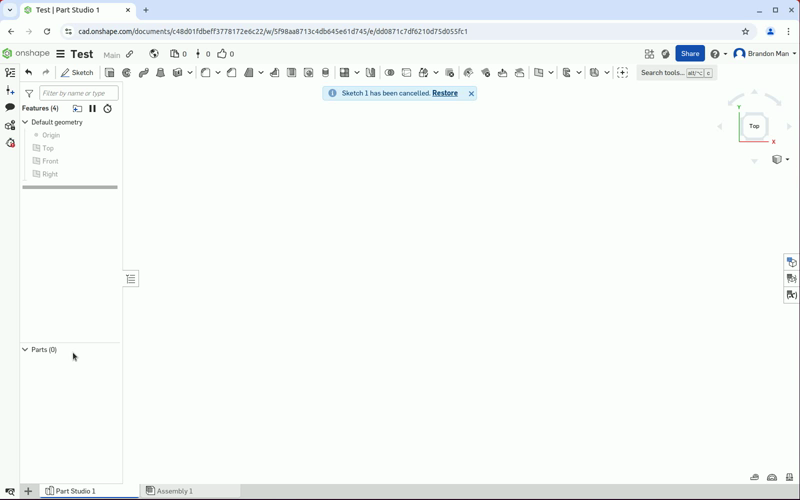
key(up)
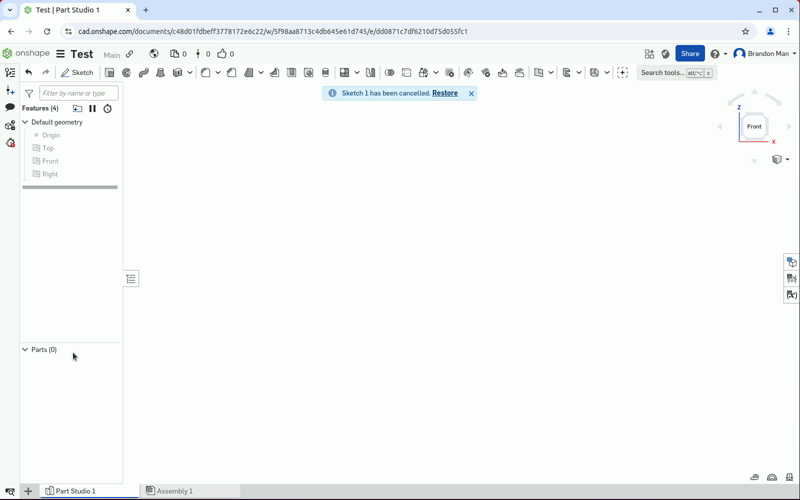
key_up(shift)
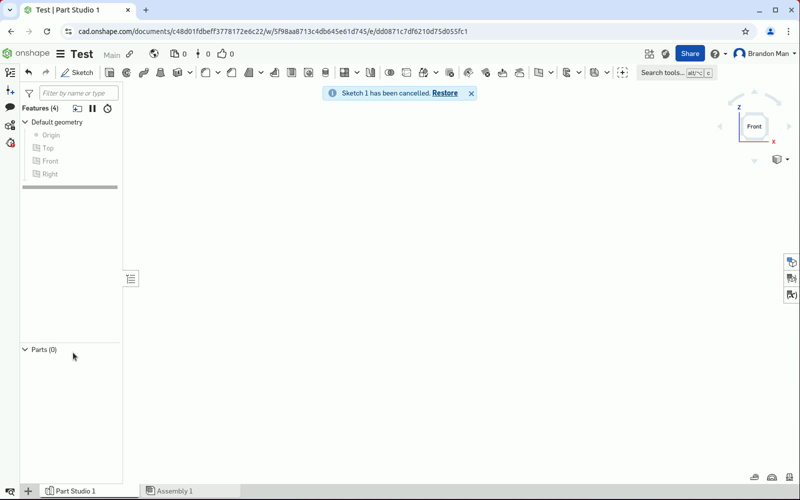
mouse_move(73, 352)
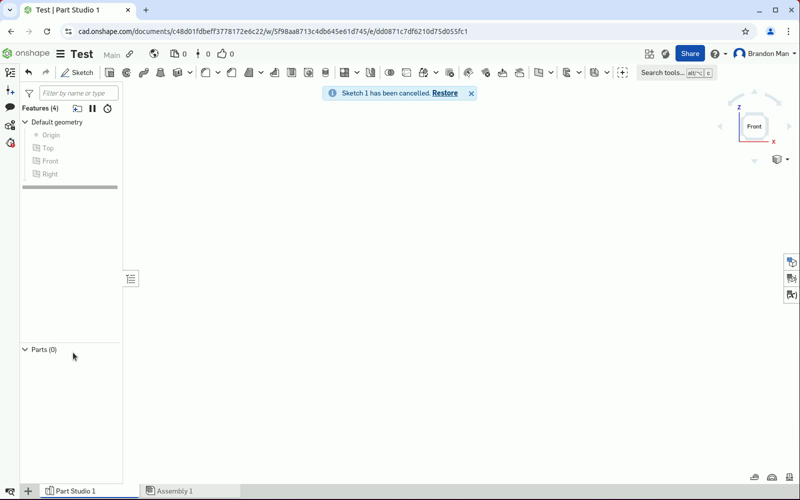
key(shift+y)
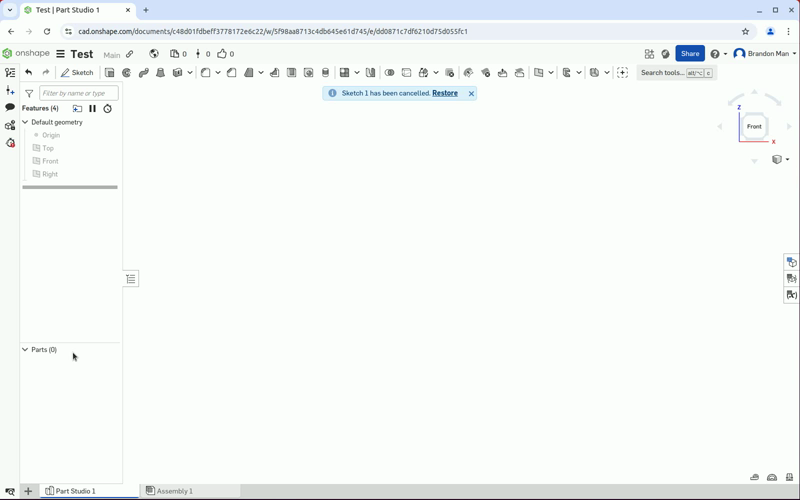
key(shift+s)
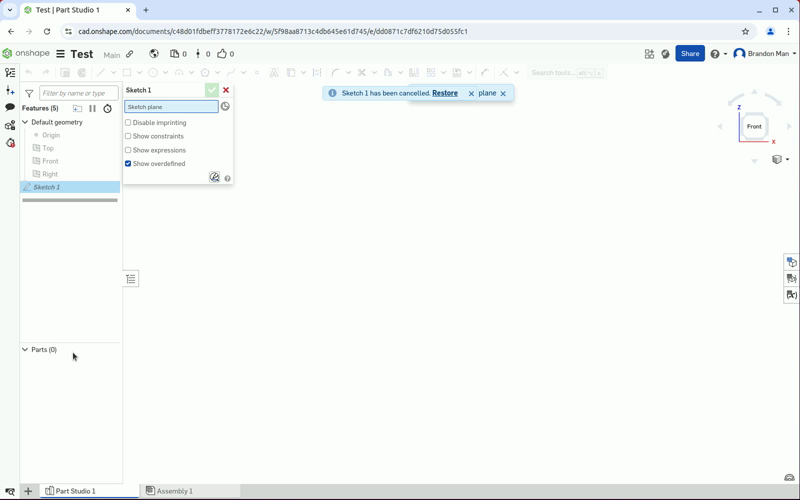
mouse_move(73, 163)
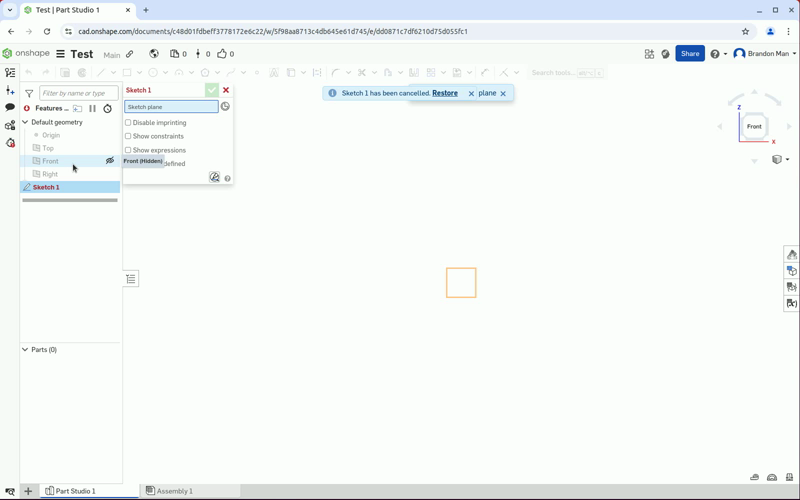
click(73, 163)
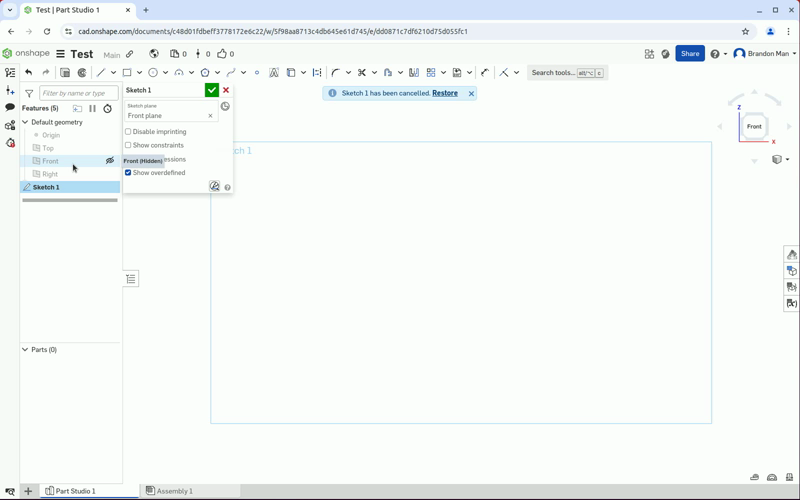
mouse_move(73, 352)
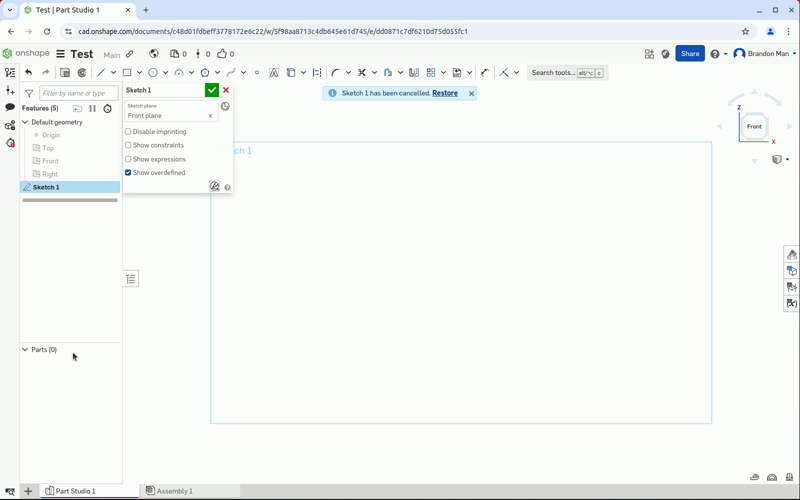
key(y)
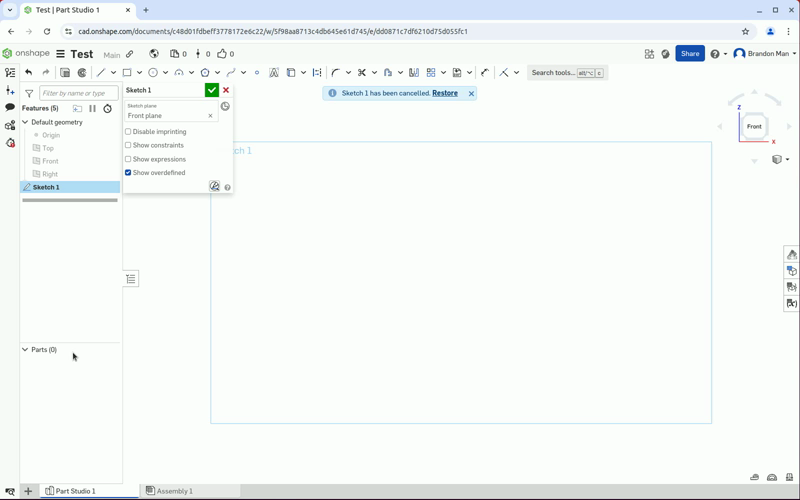
key(c)
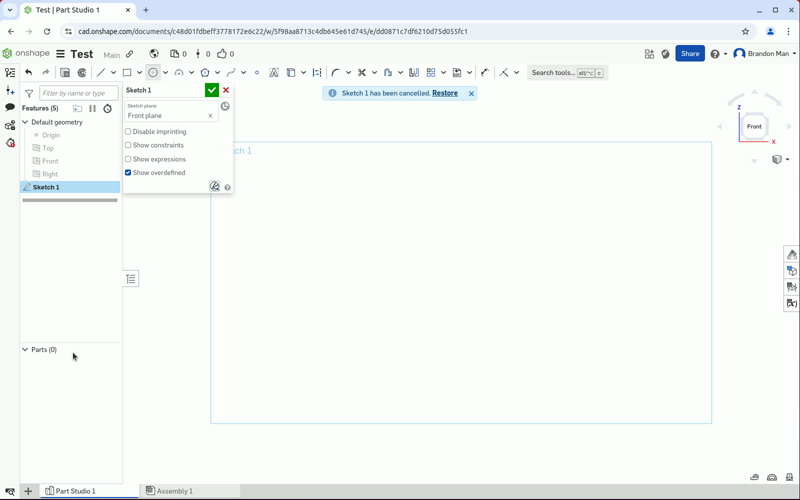
key_down(shift)
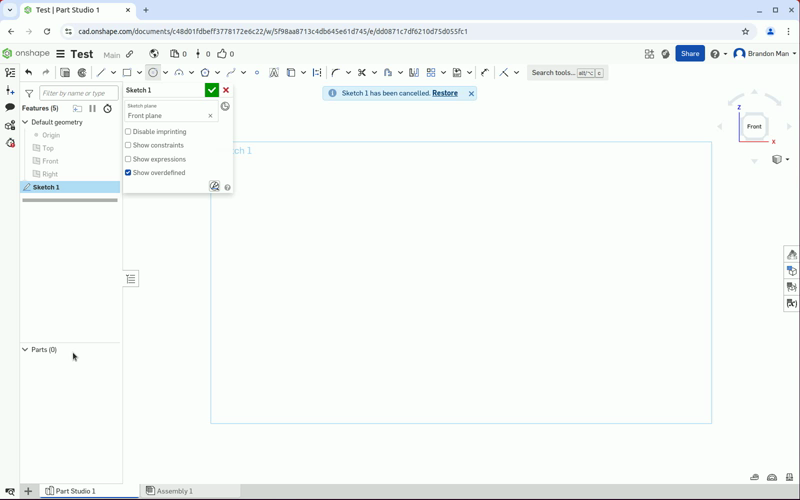
mouse_move(461, 282)
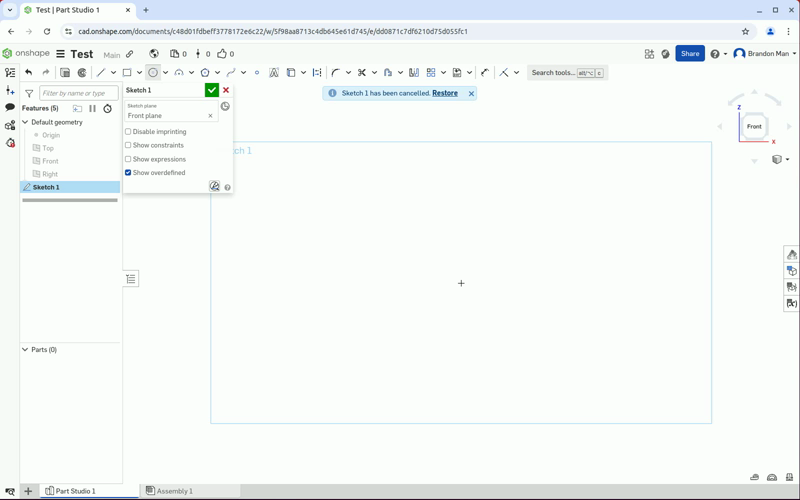
click(461, 282)
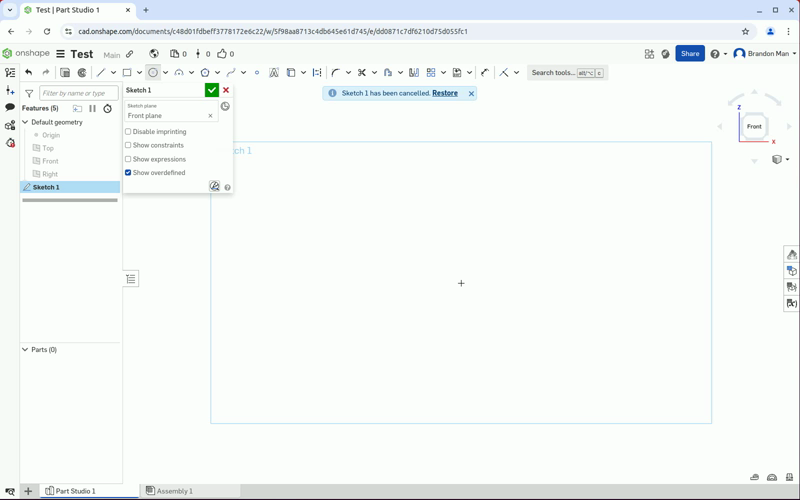
key_up(shift)
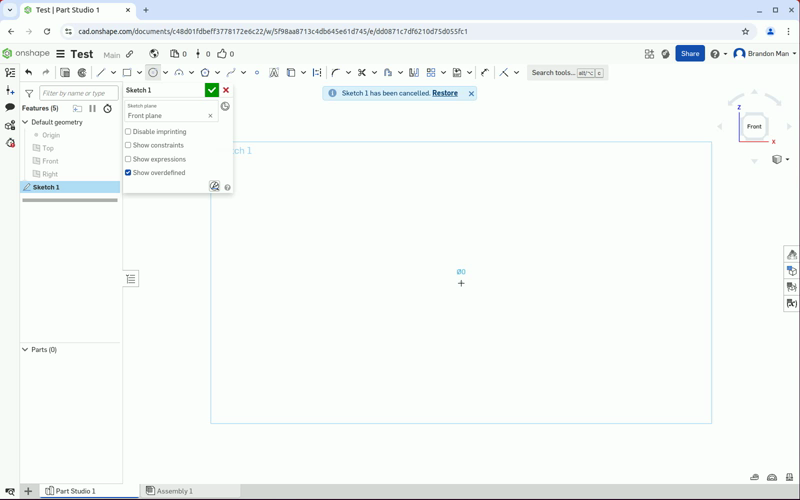
mouse_move(574, 282)
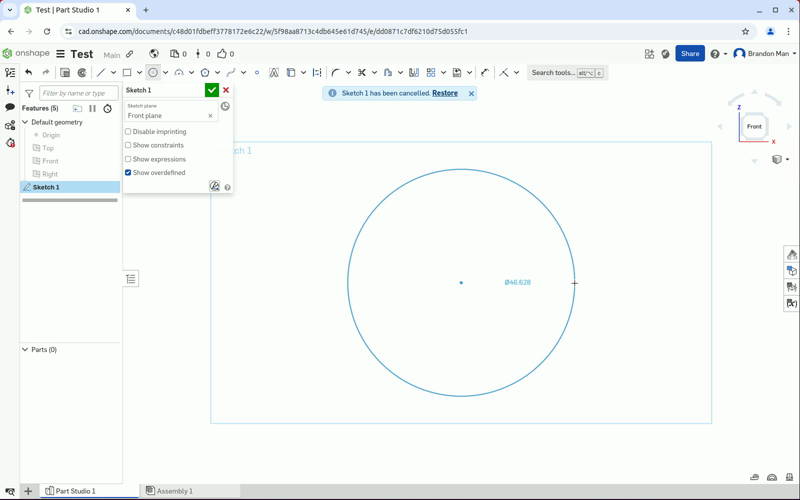
click(574, 282)
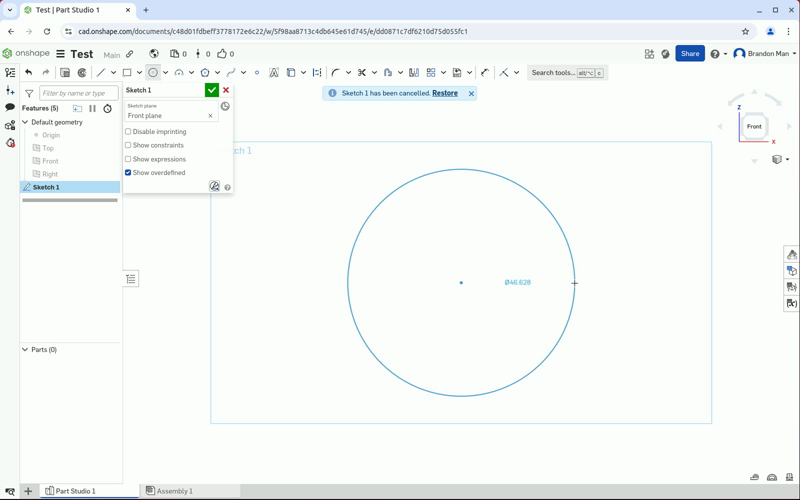
key(esc)
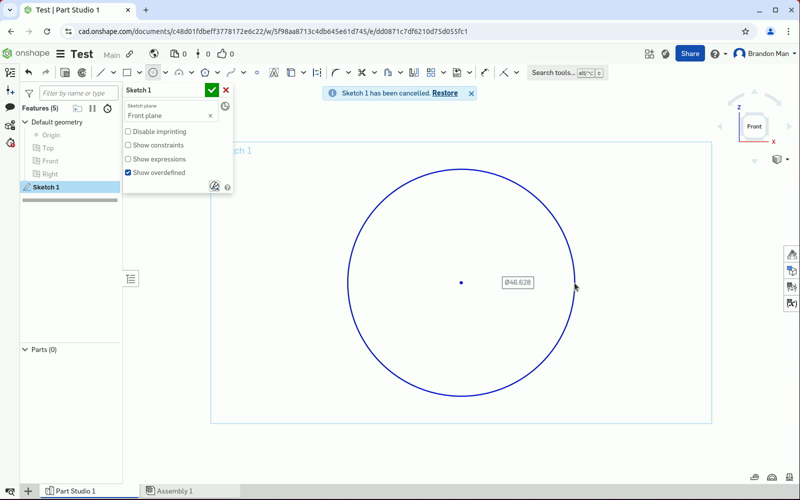
mouse_move(461, 239)
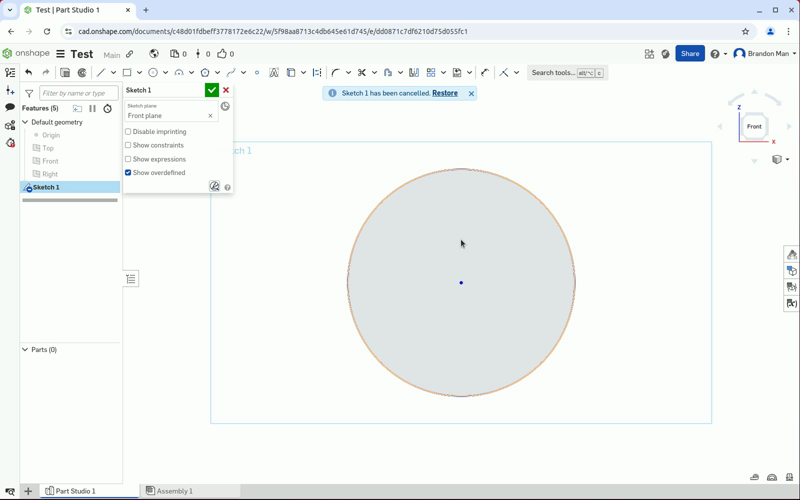
click(461, 239)
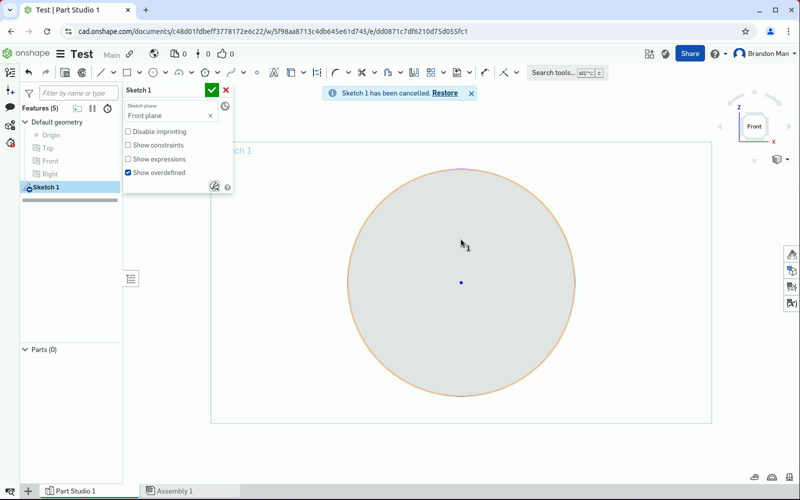
mouse_move(73, 352)
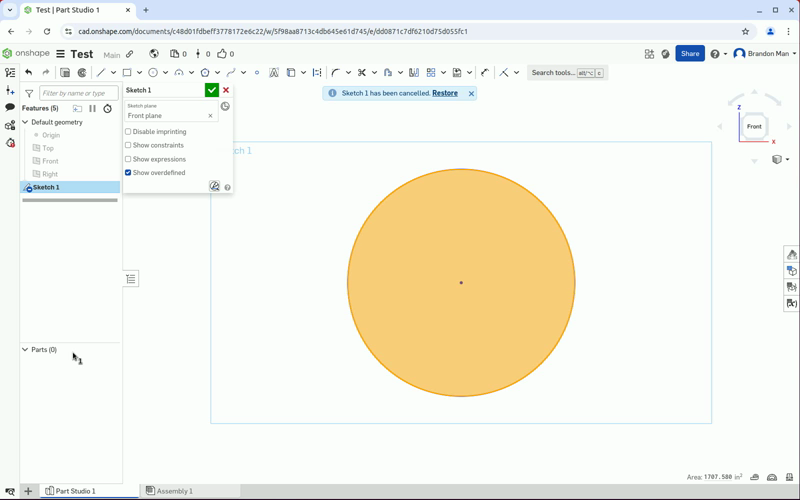
key(shift+y)
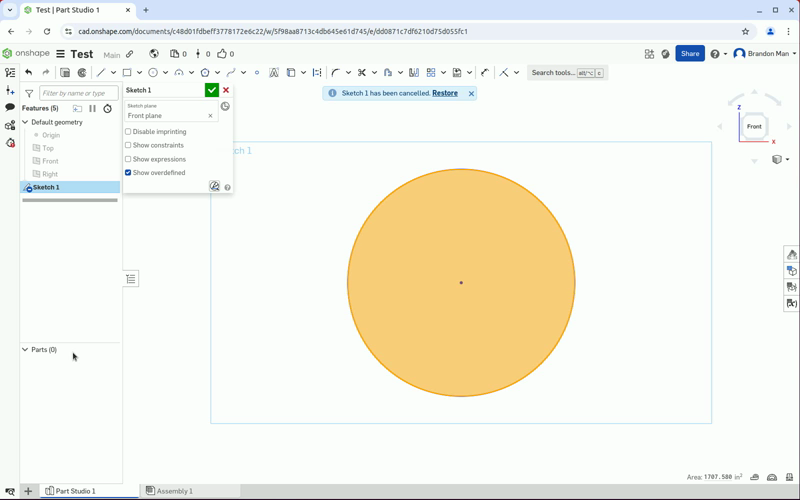
key(shift+e)
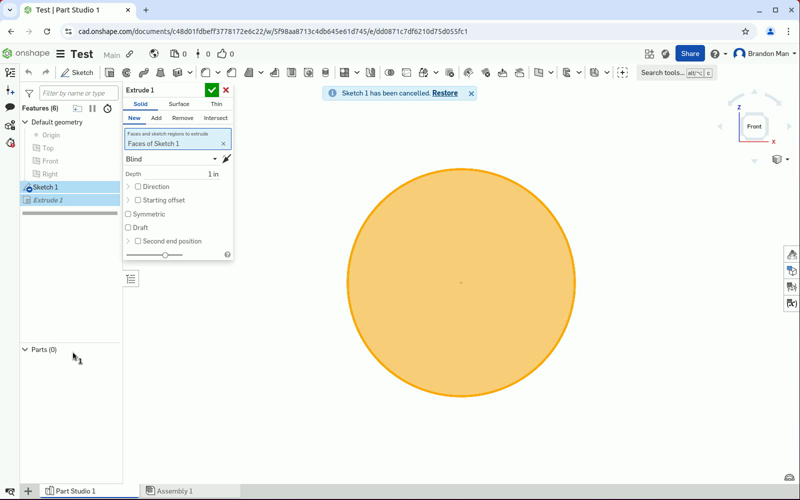
mouse_move(143, 106)
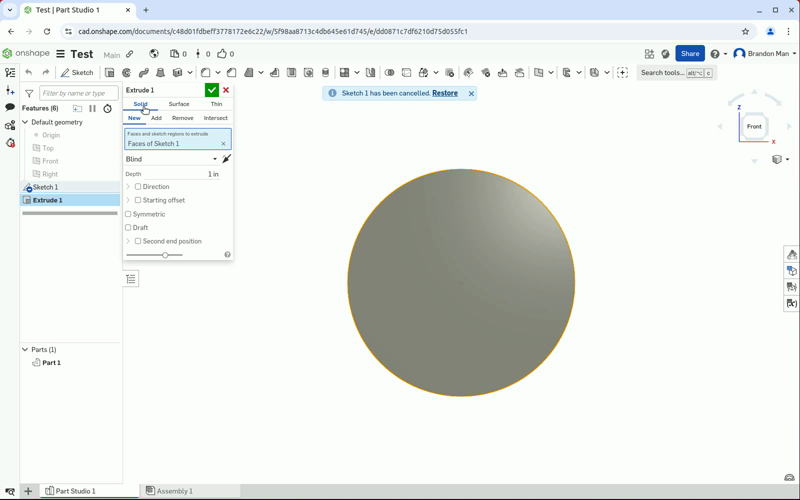
click(143, 106)
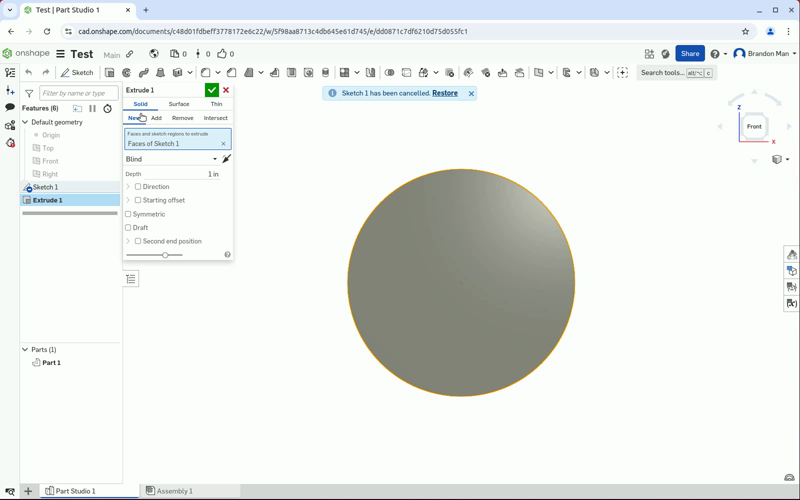
mouse_move(137, 120)
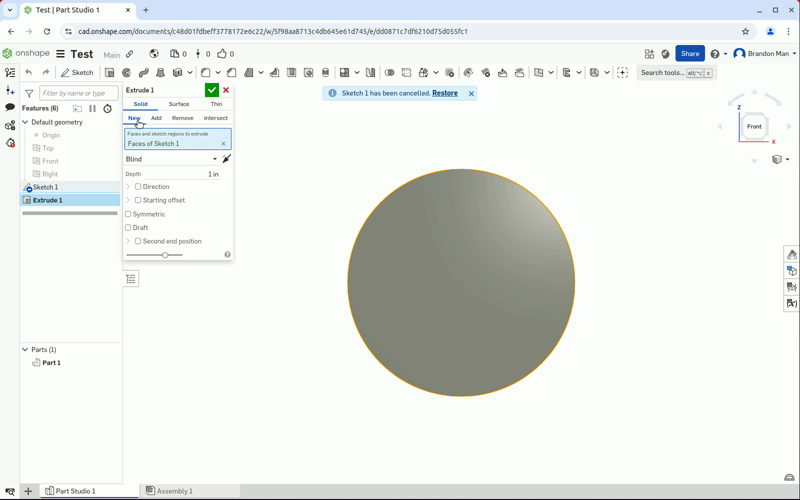
click(137, 120)
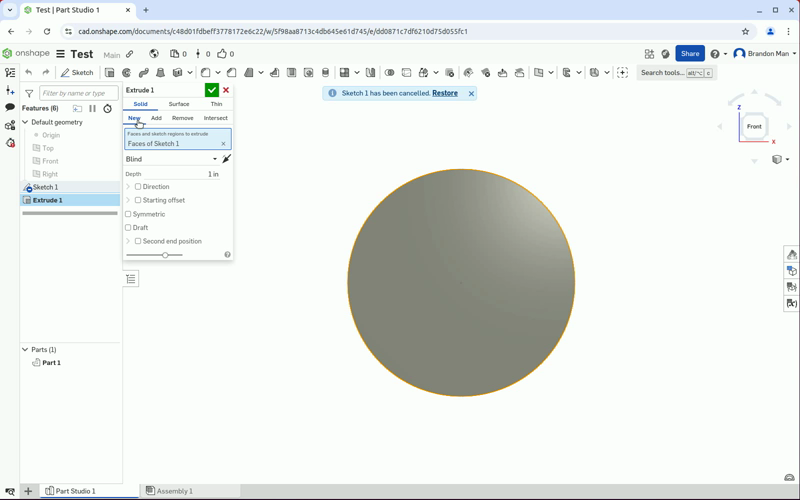
key(tab, 4)
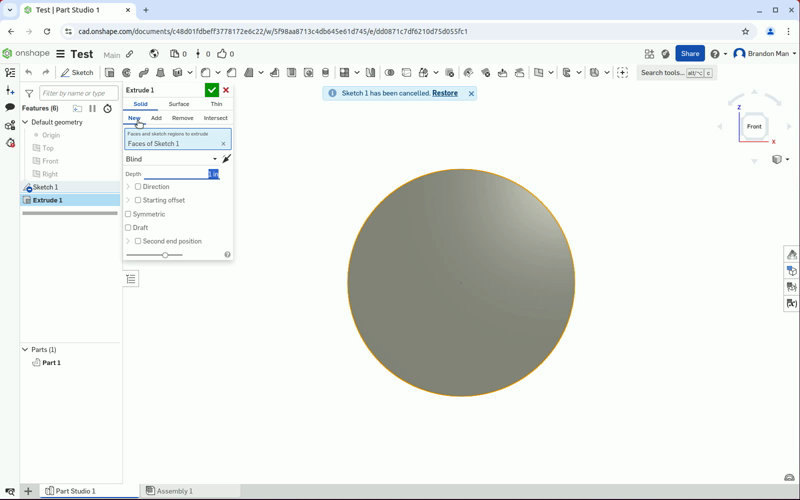
text(1.444)
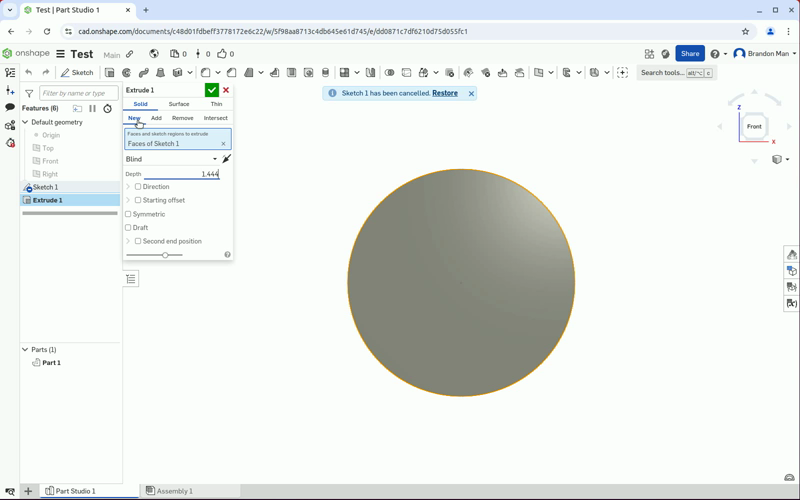
key(enter)
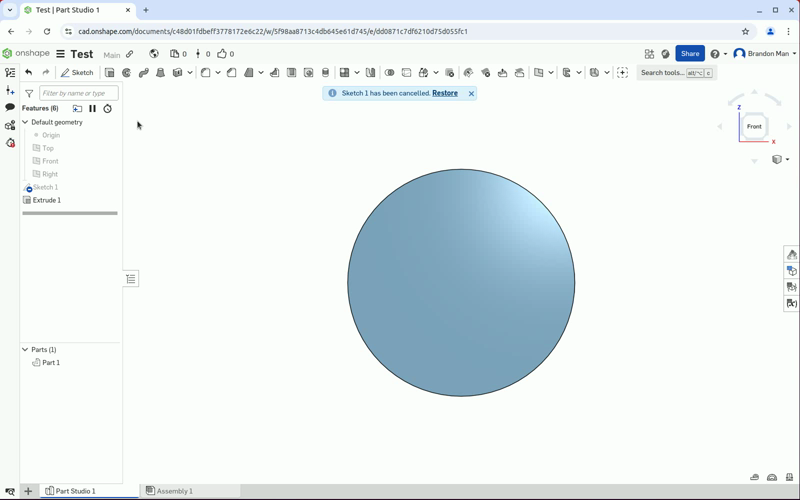
key(shift+h)
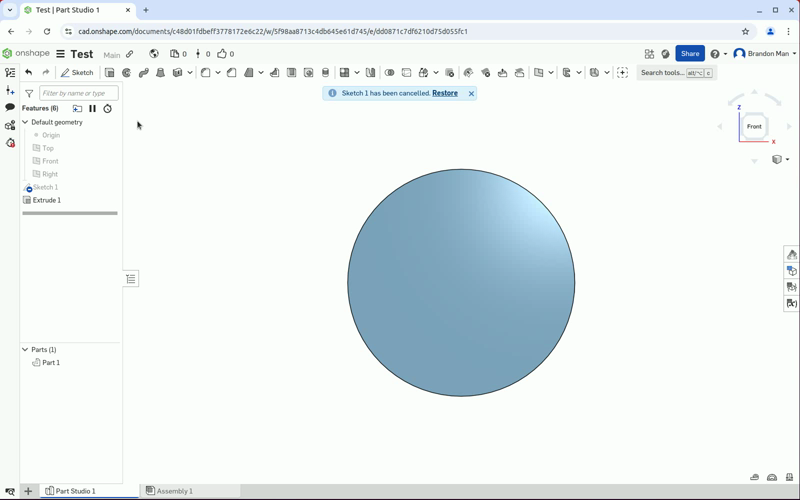
key(shift+h)
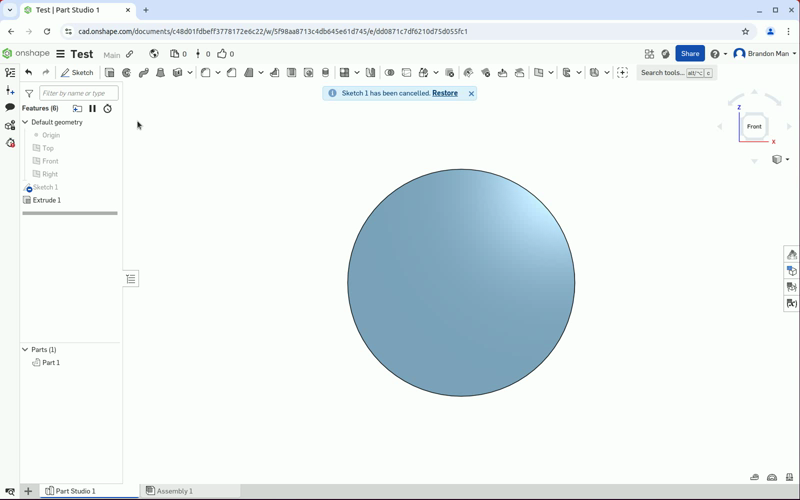
mouse_move(73, 189)
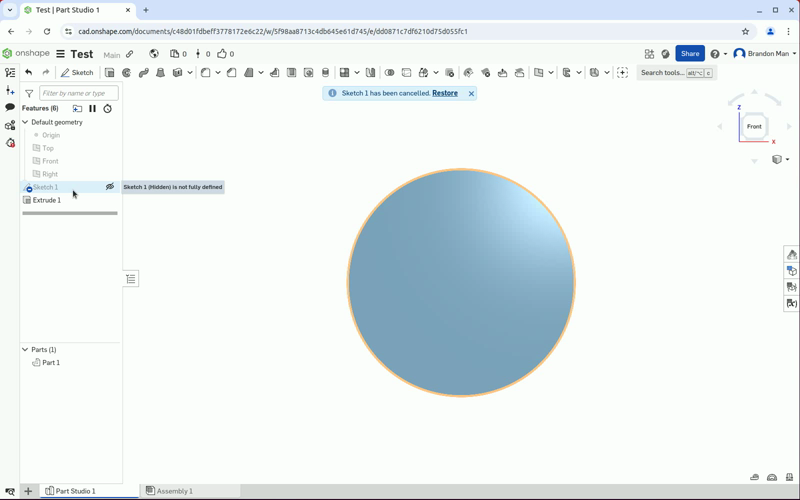
click(73, 189)
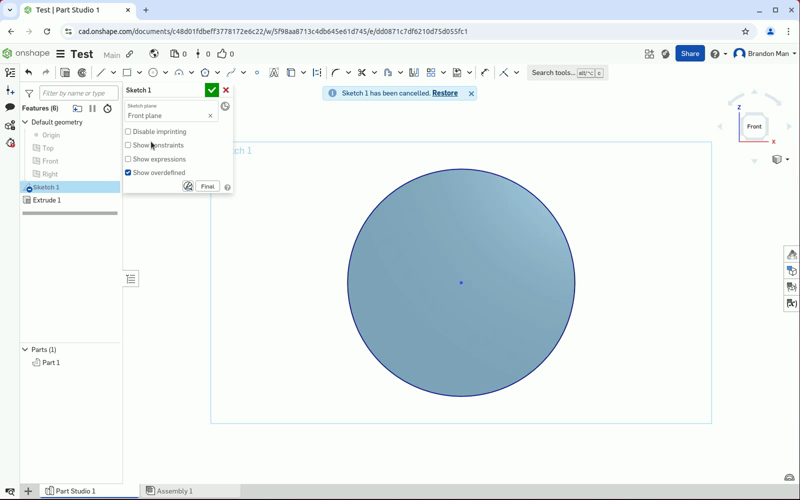
mouse_move(229, 92)
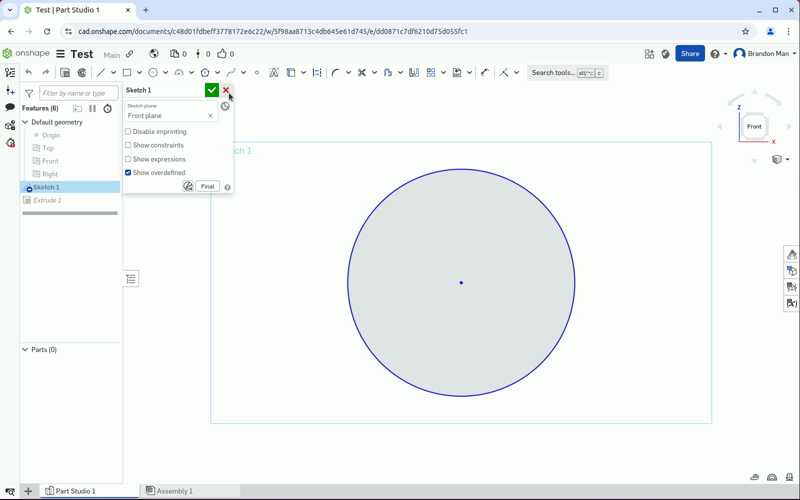
click(229, 92)
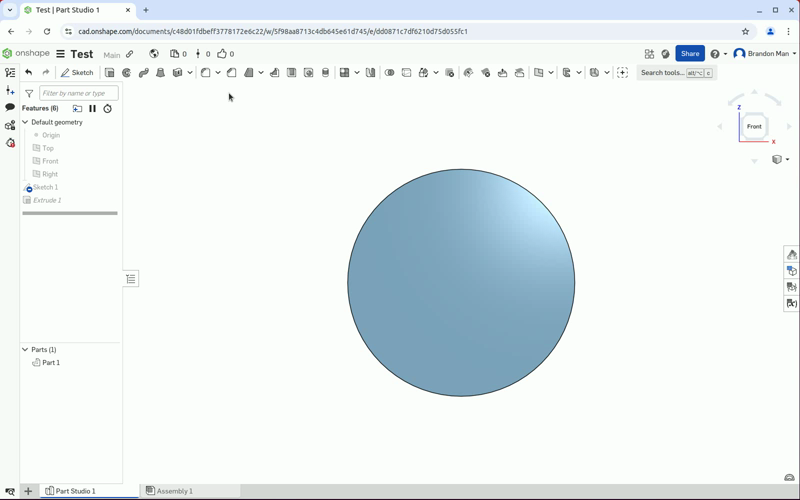
mouse_move(541, 75)
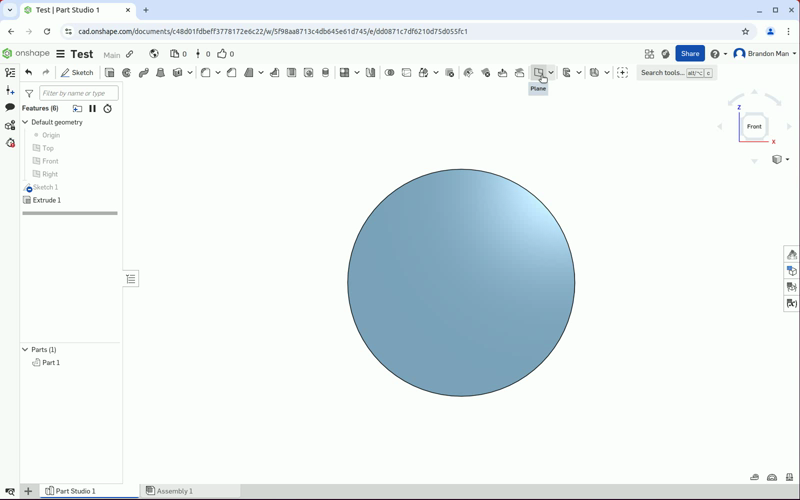
click(541, 75)
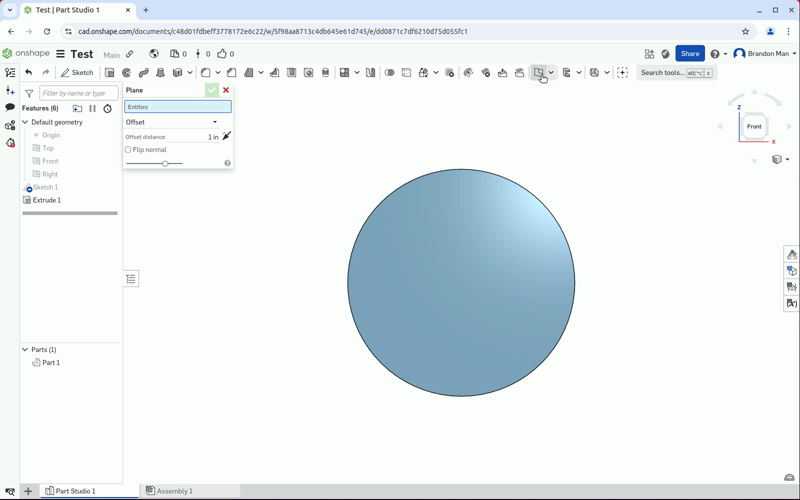
mouse_move(73, 163)
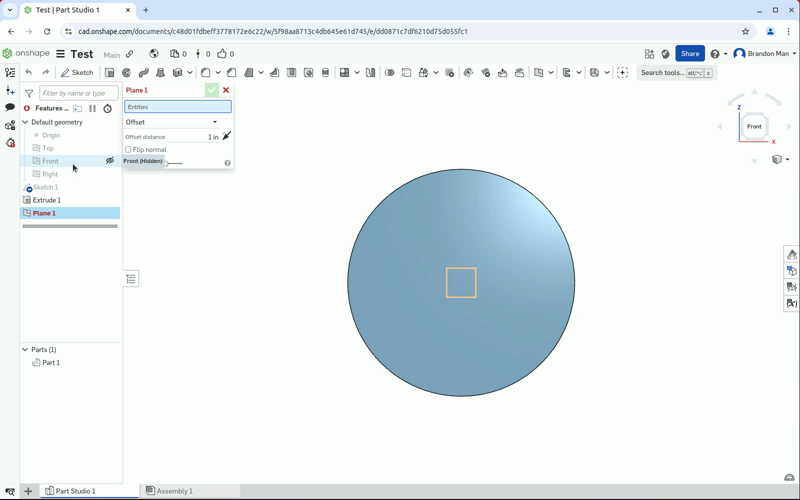
click(73, 163)
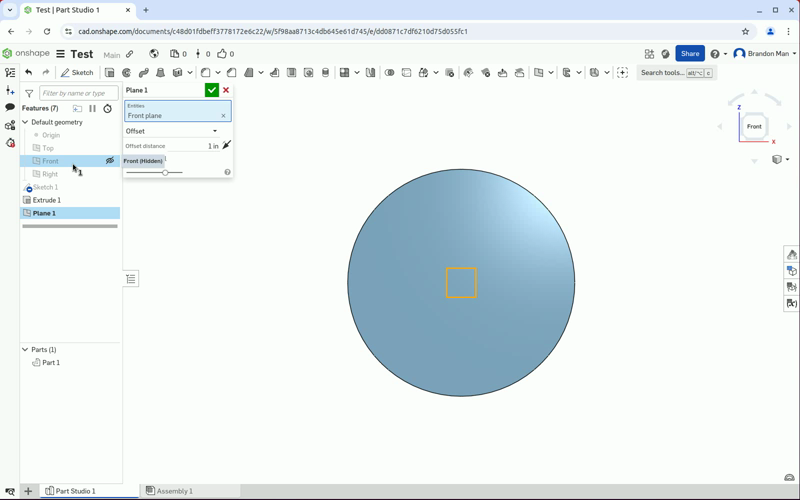
key(tab, 2)
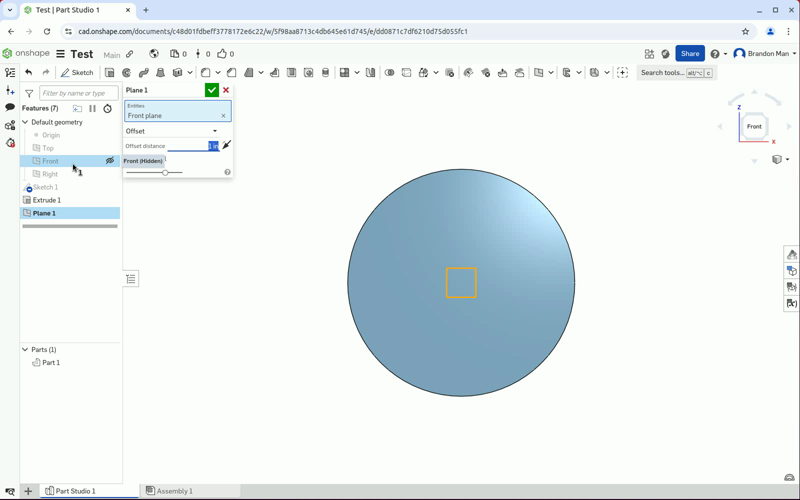
text(1.448)
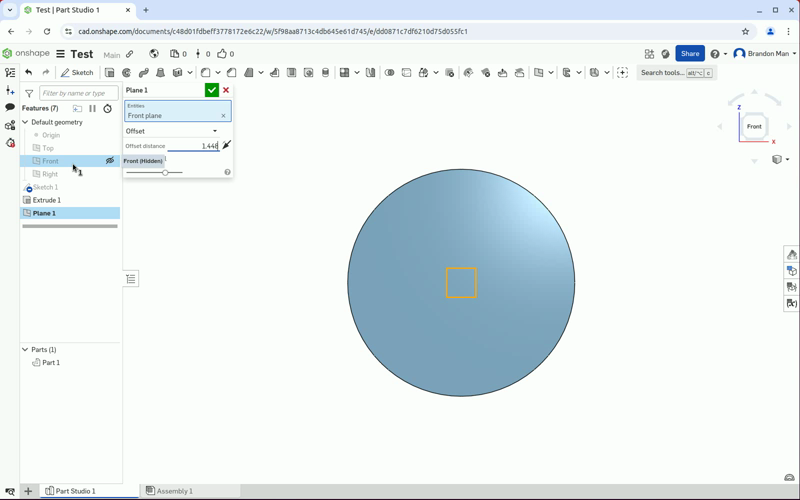
key(enter, 2)
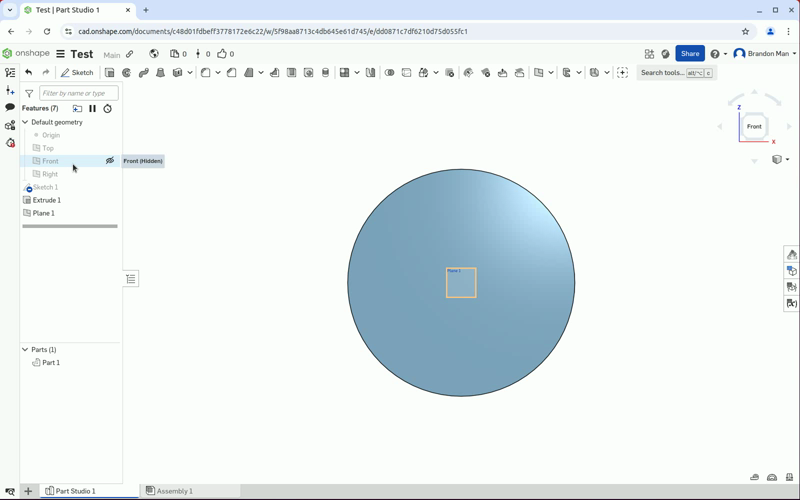
key(shift+s)
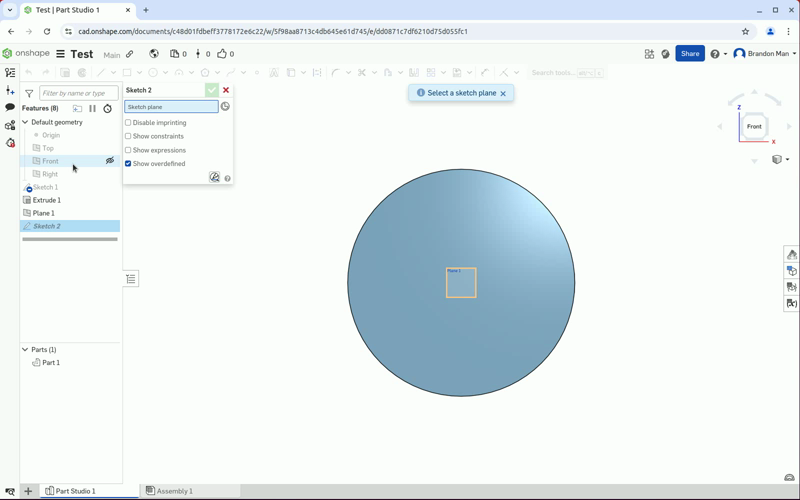
mouse_move(73, 215)
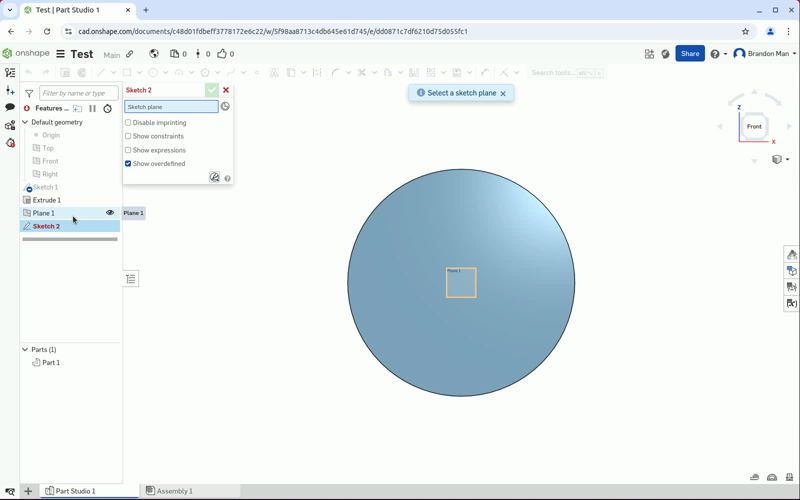
click(73, 215)
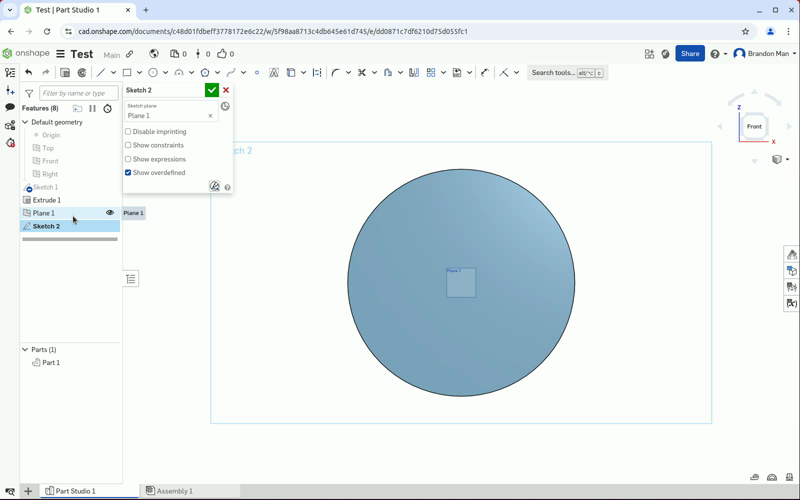
mouse_move(73, 352)
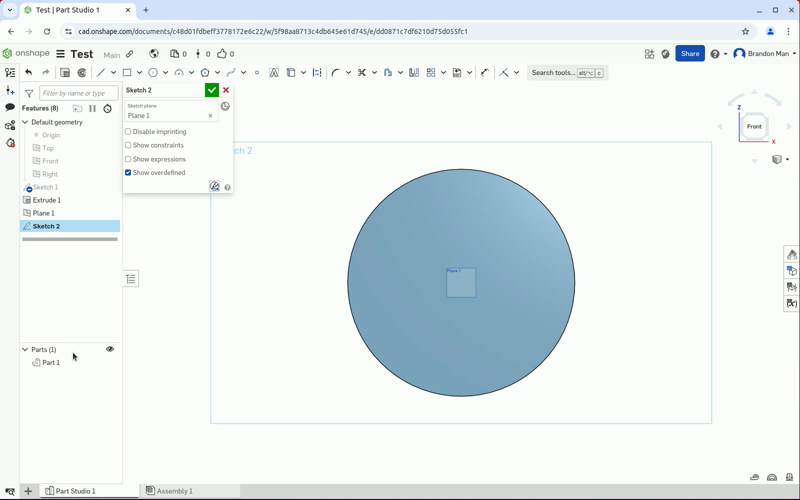
key(y)
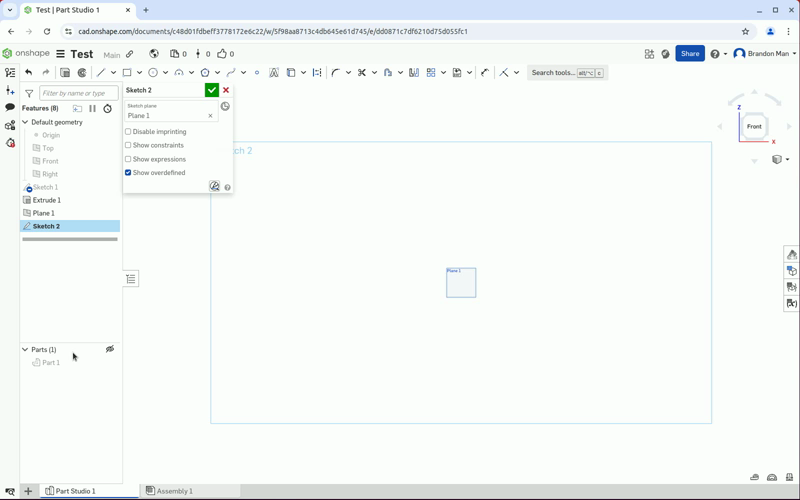
key(c)
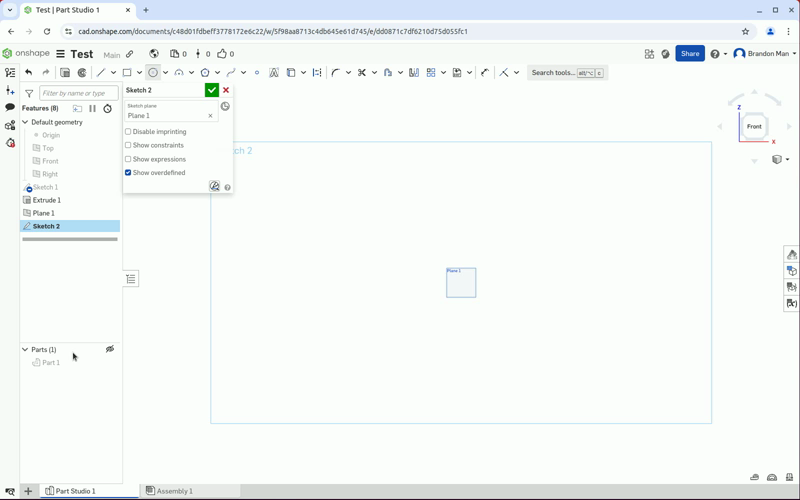
key_down(shift)
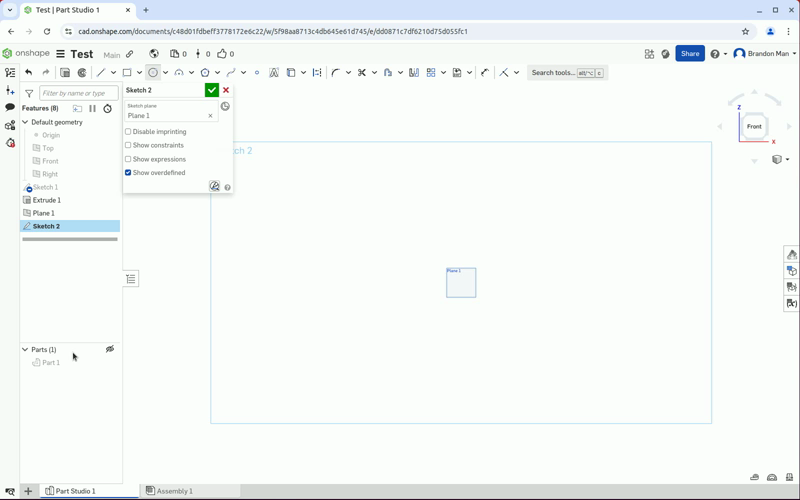
mouse_move(460, 282)
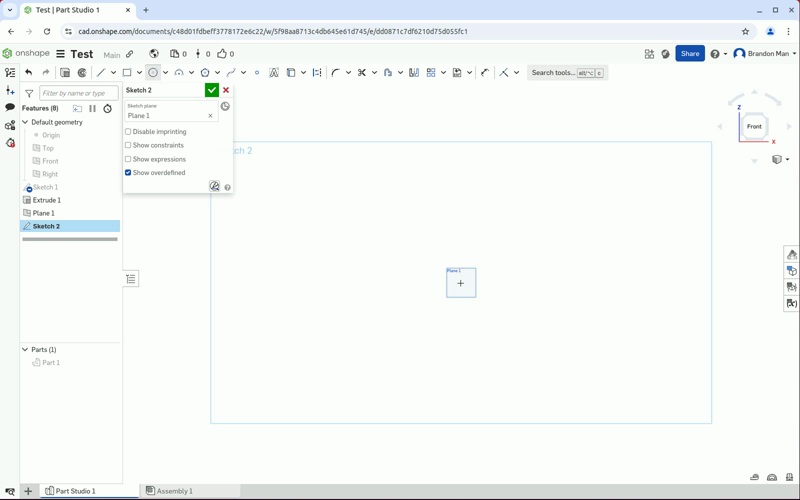
click(460, 282)
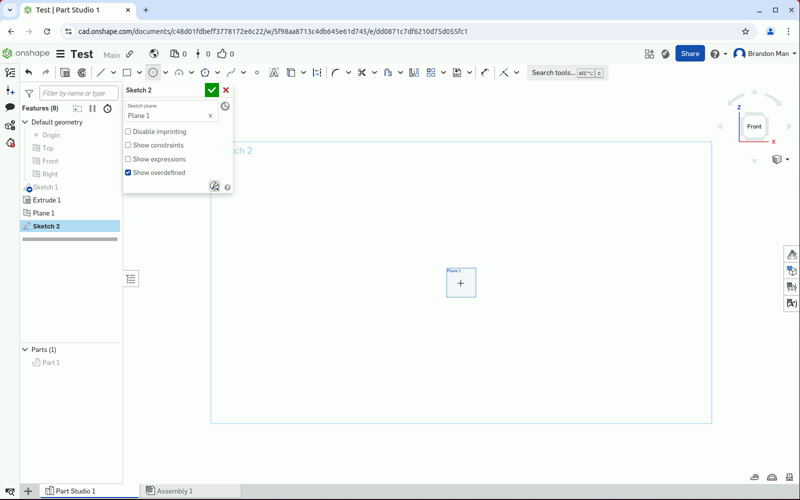
key_up(shift)
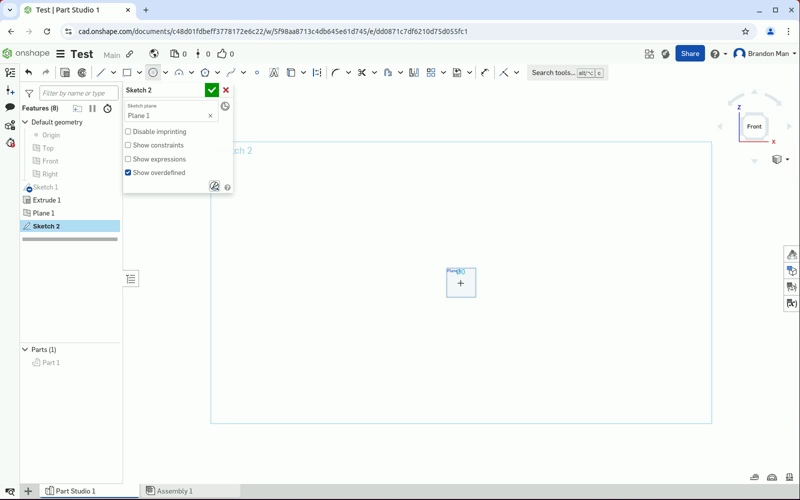
mouse_move(531, 282)
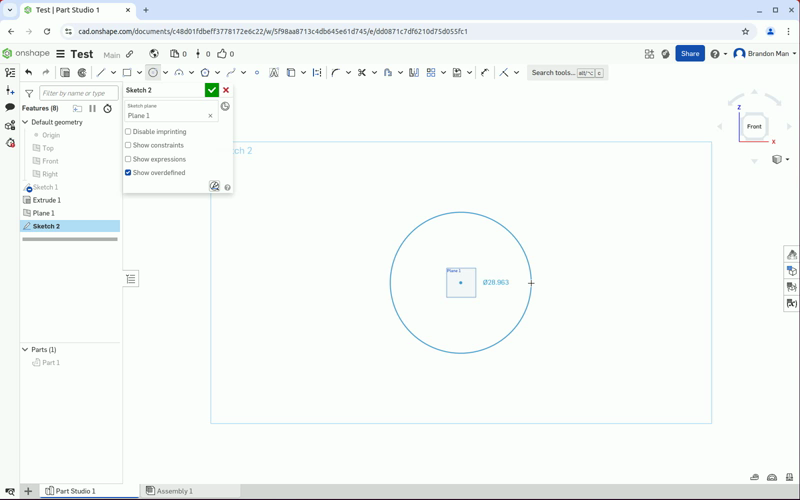
click(531, 282)
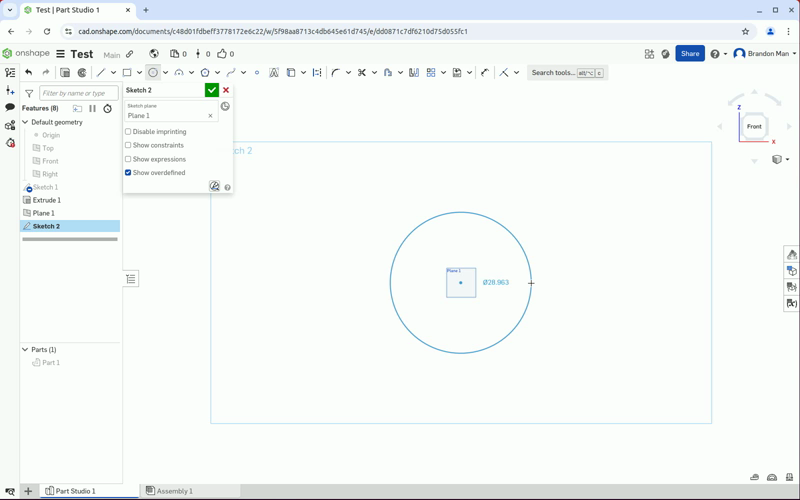
key(esc)
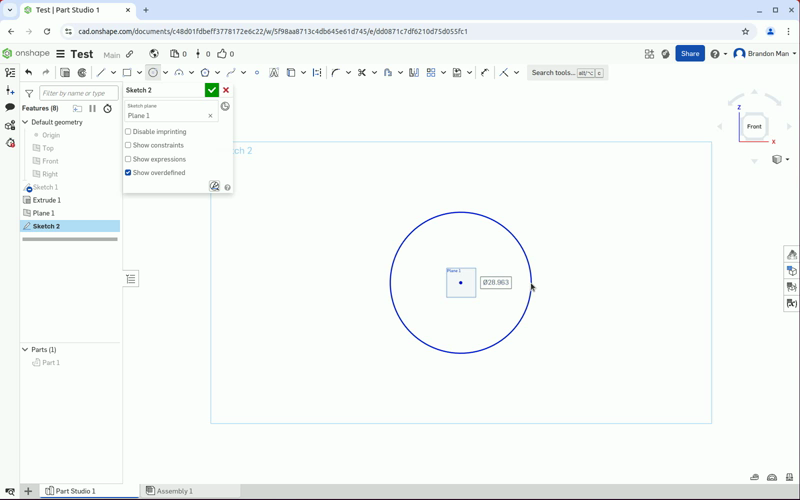
key(c)
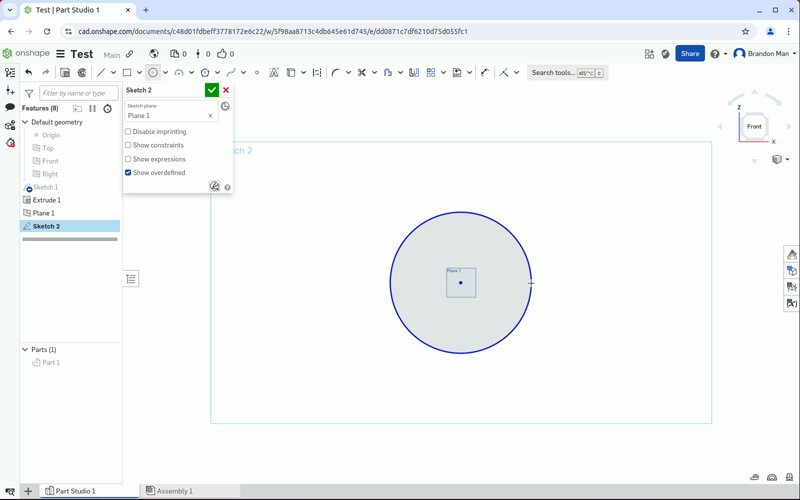
key_down(shift)
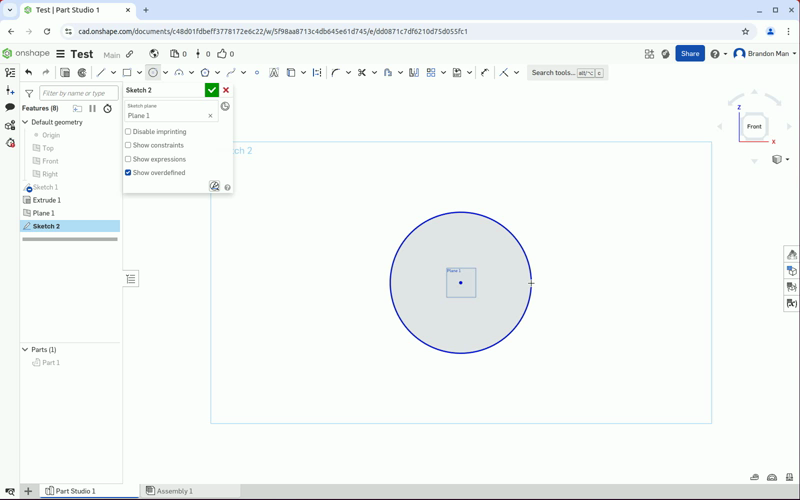
mouse_move(460, 282)
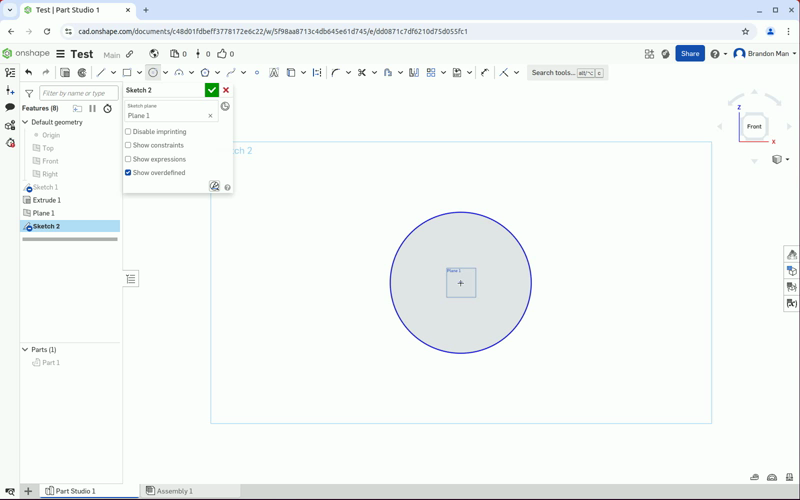
click(460, 282)
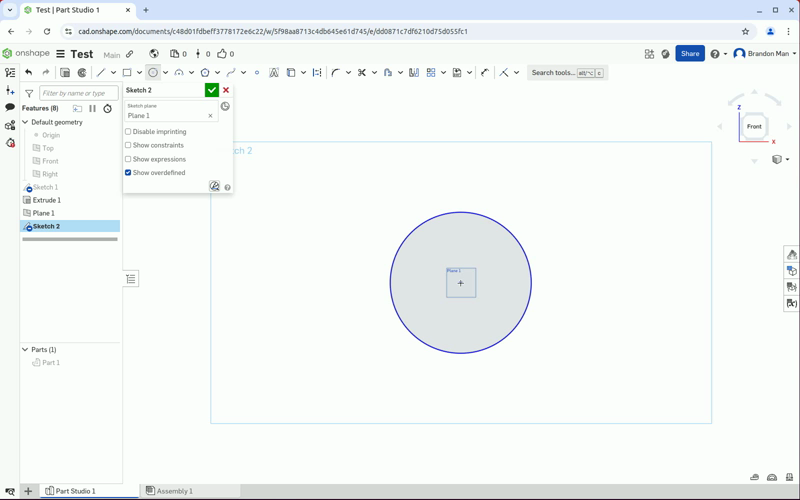
key_up(shift)
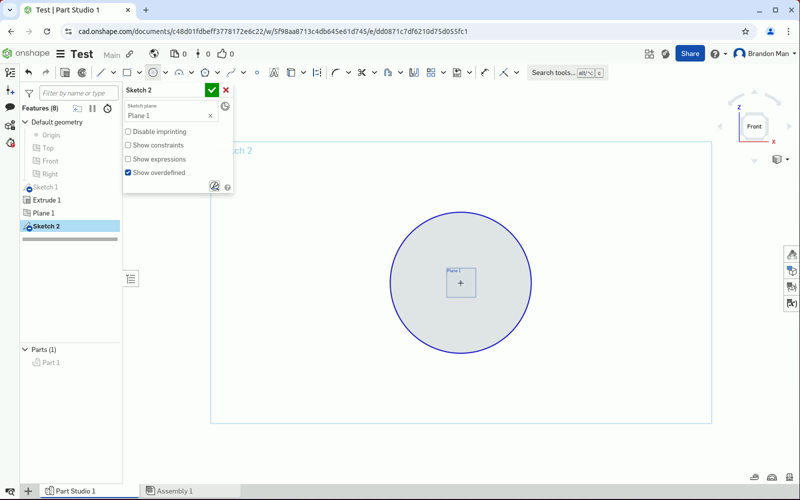
mouse_move(520, 282)
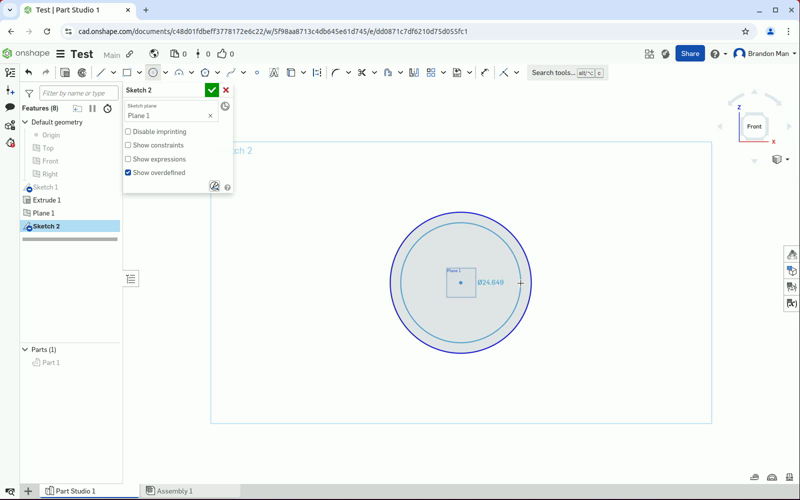
click(520, 282)
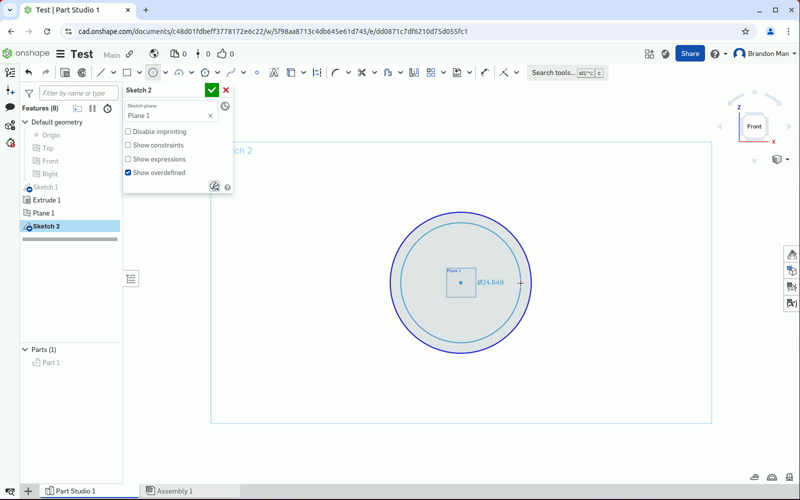
key(esc)
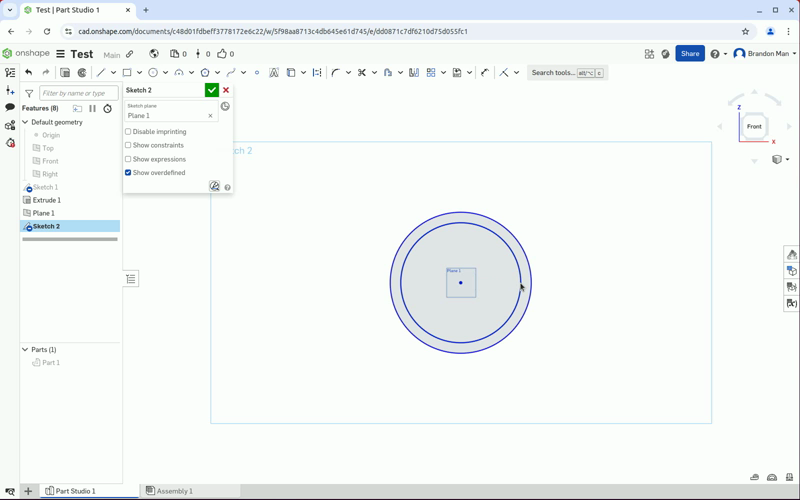
mouse_move(482, 343)
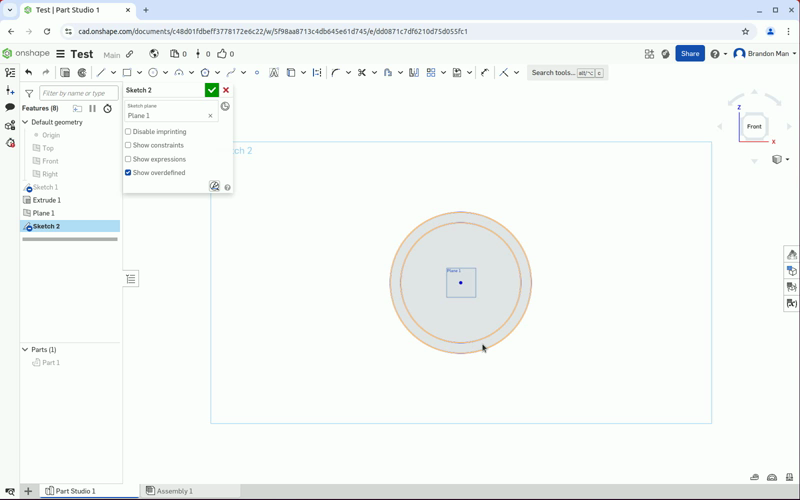
click(482, 343)
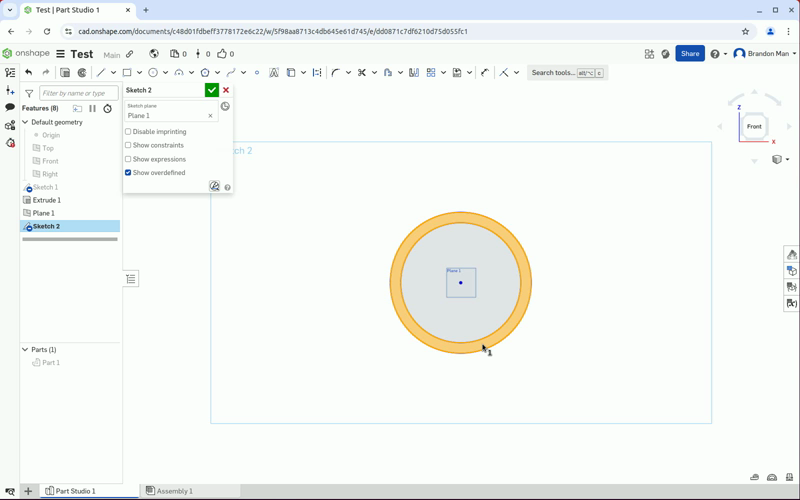
mouse_move(73, 352)
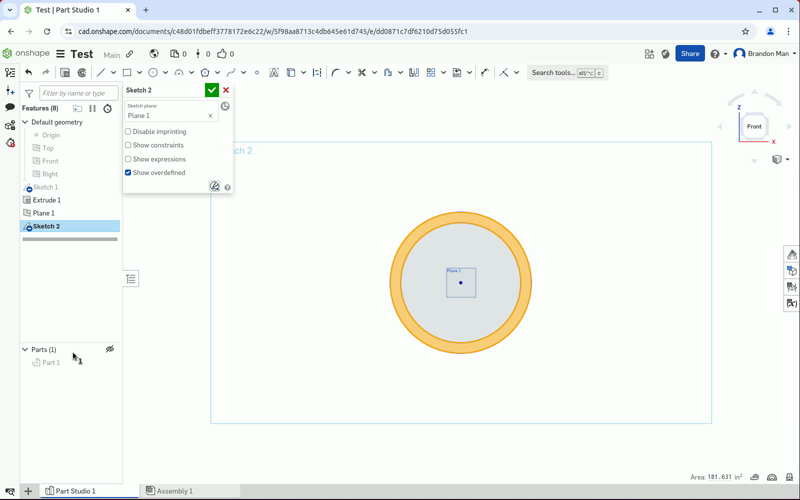
key(shift+y)
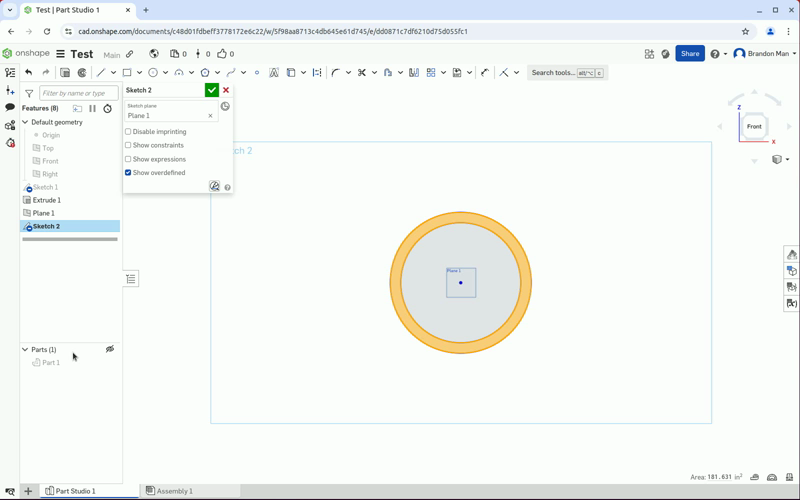
key(shift+e)
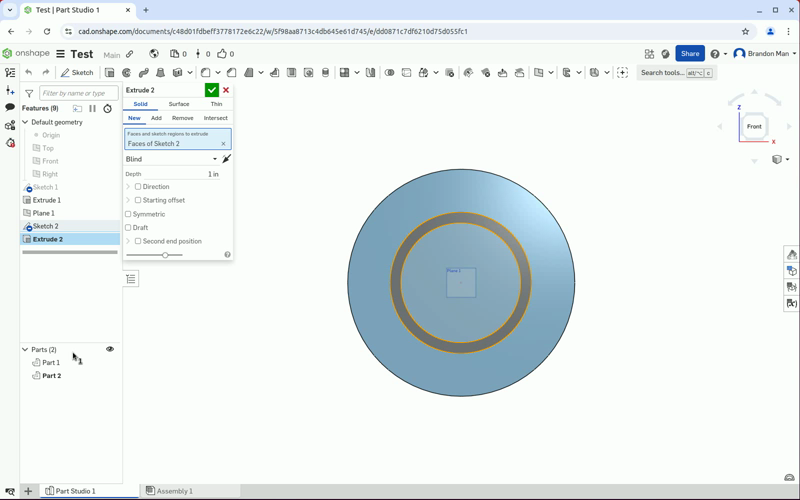
mouse_move(143, 106)
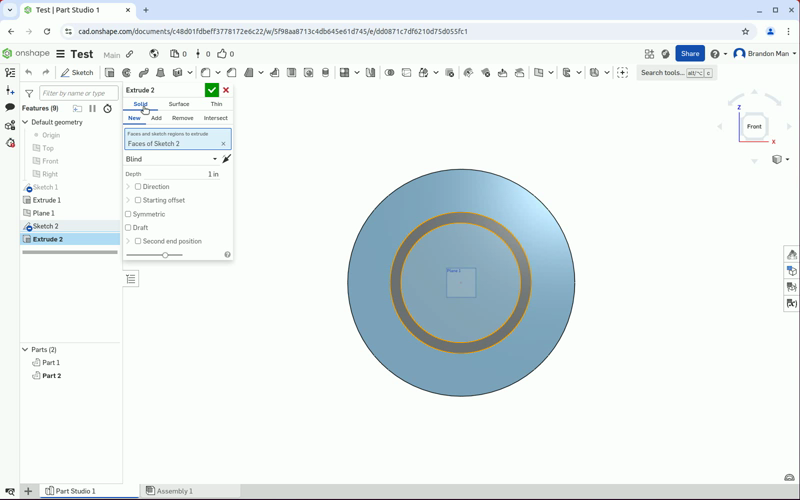
click(143, 106)
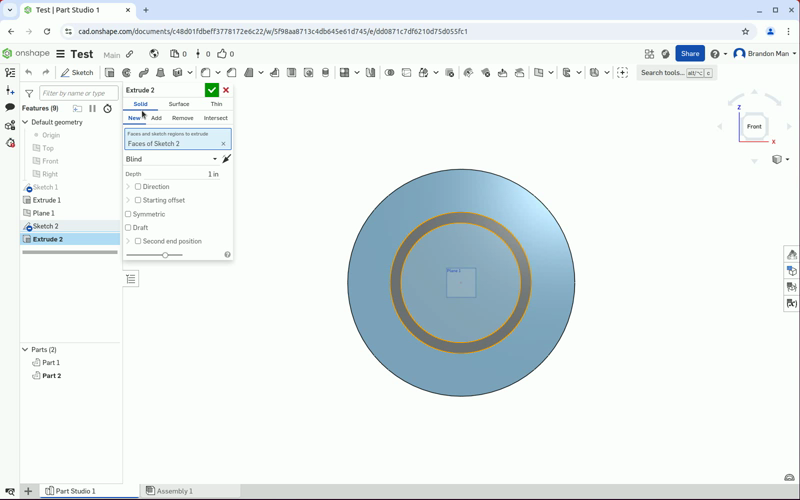
mouse_move(137, 120)
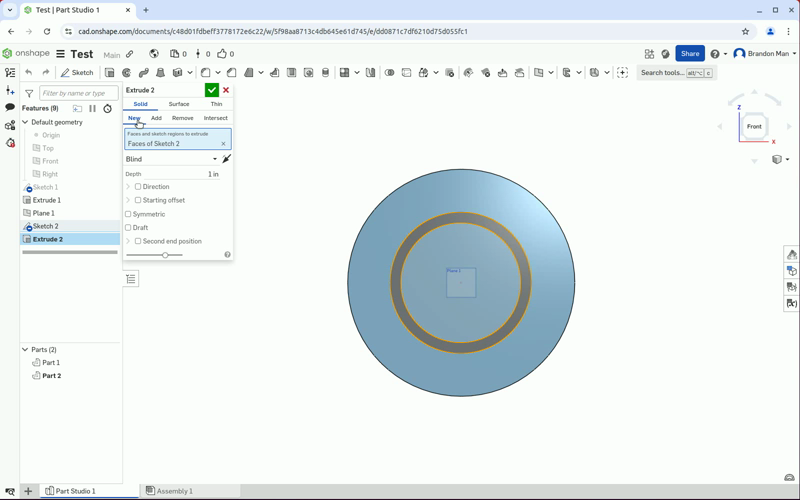
click(137, 120)
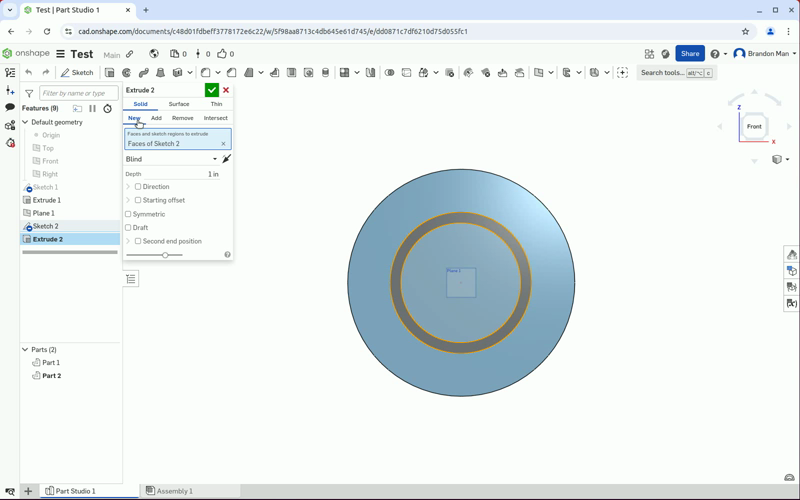
key(tab, 4)
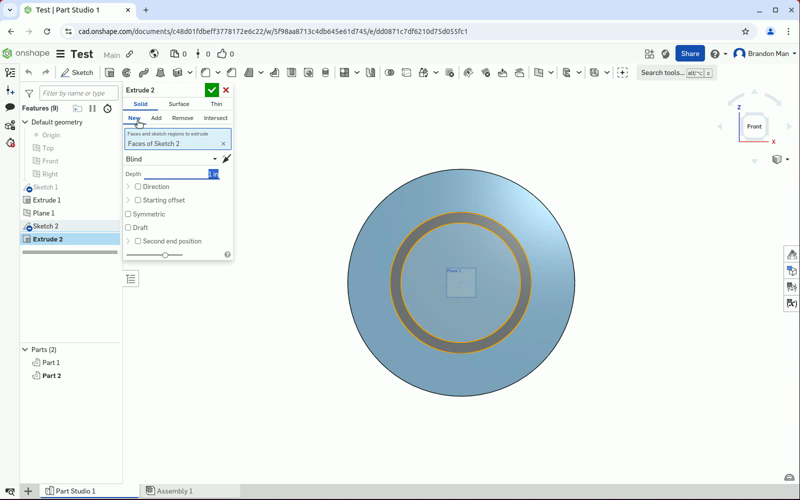
text(11.073)
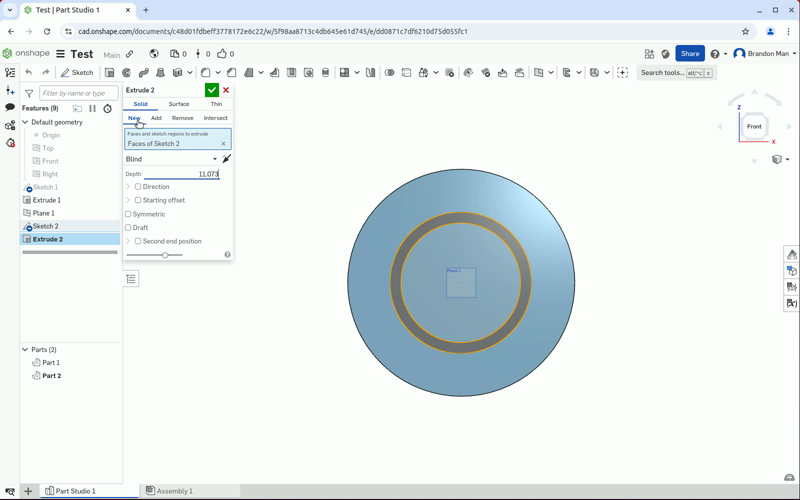
key(enter)
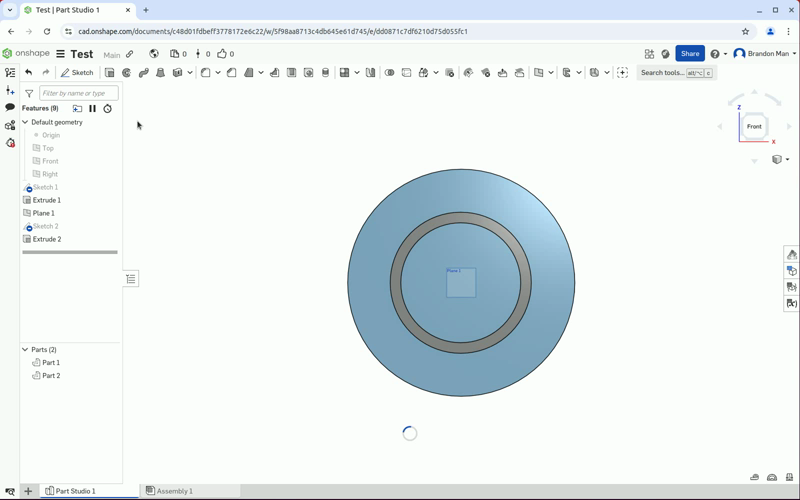
key(shift+h)
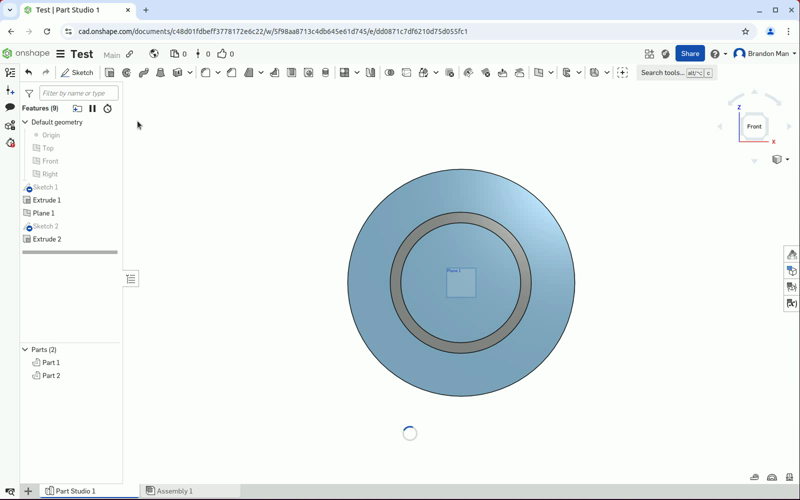
key(shift+h)
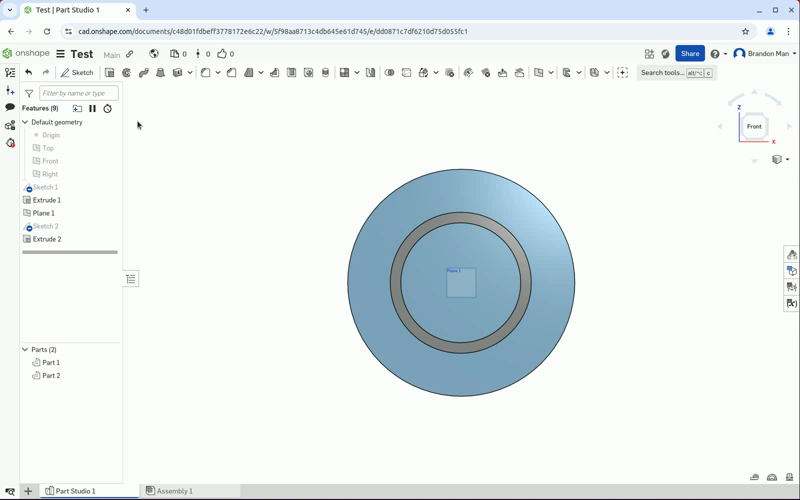
key(shift+7)
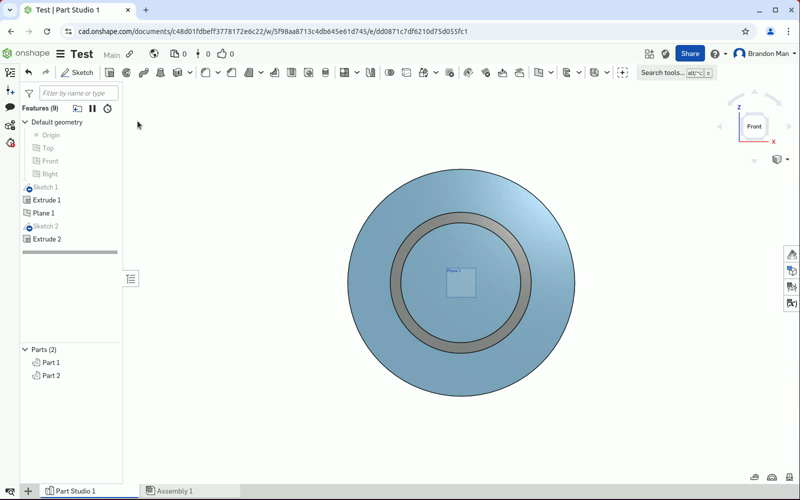
key(left, 2)
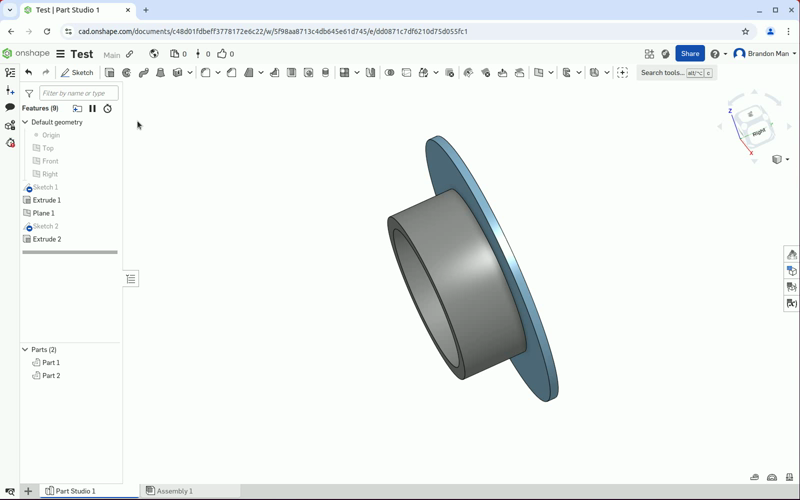
key(down, 2)
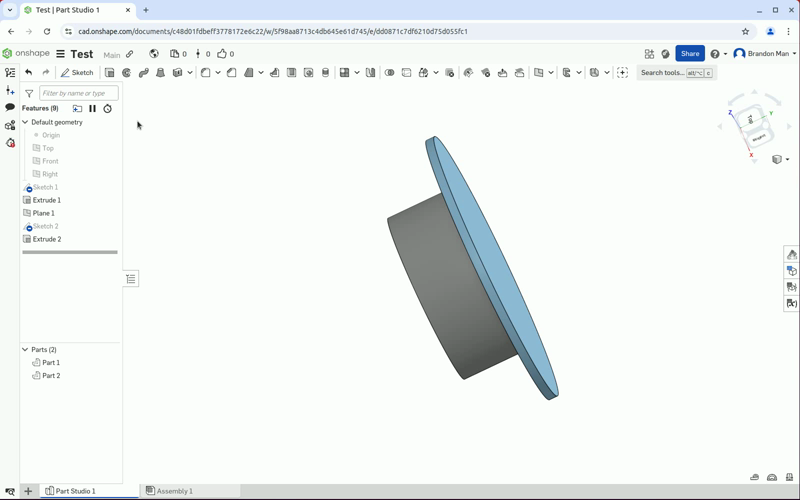
key(up, 2)
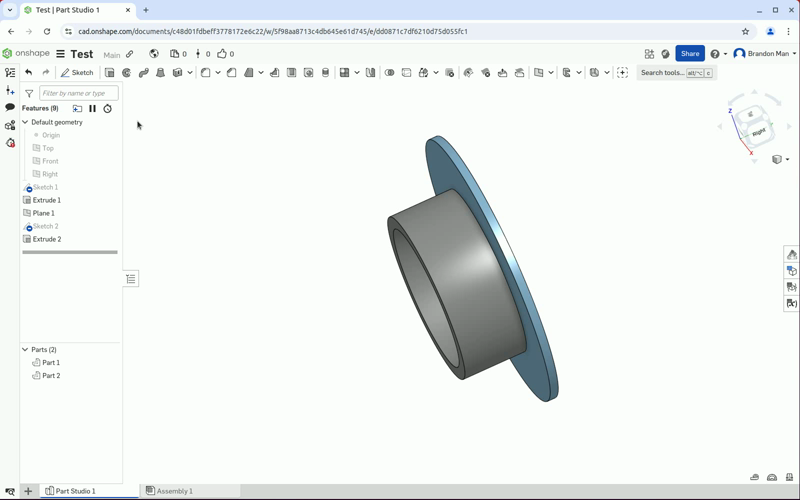
key(right, 2)
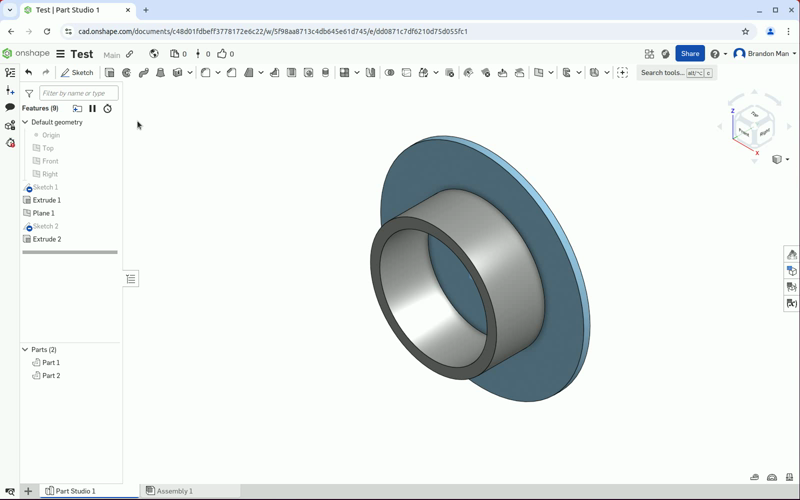
mouse_move(73, 189)
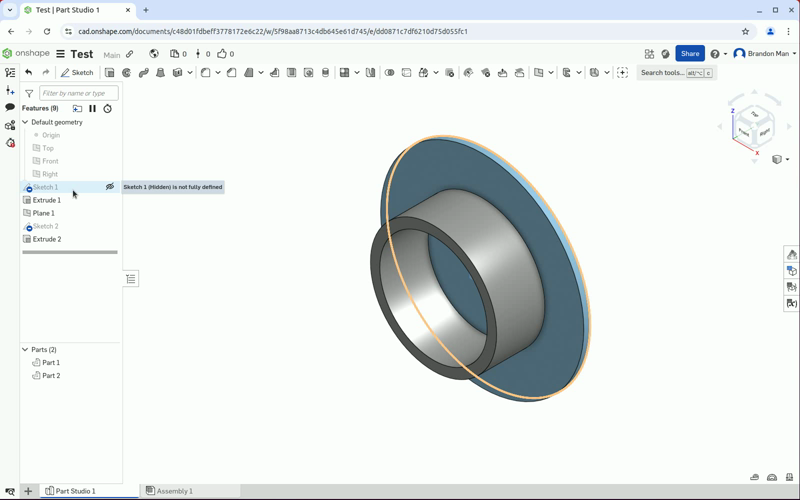
click(73, 189)